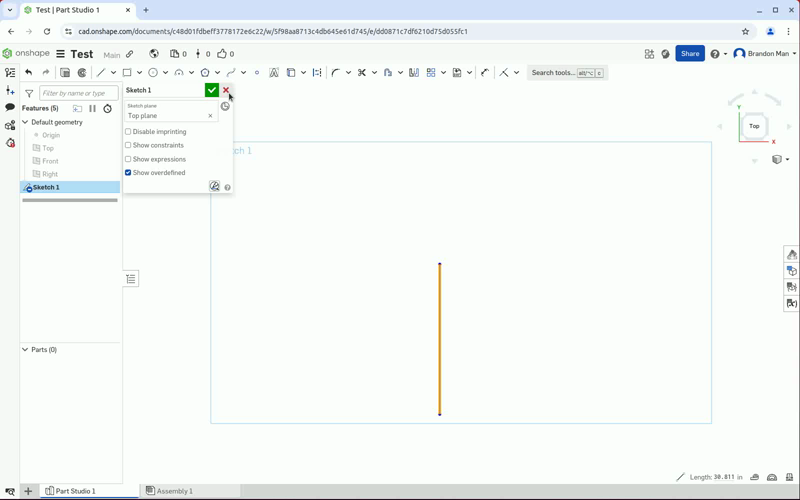
key(shift+h)
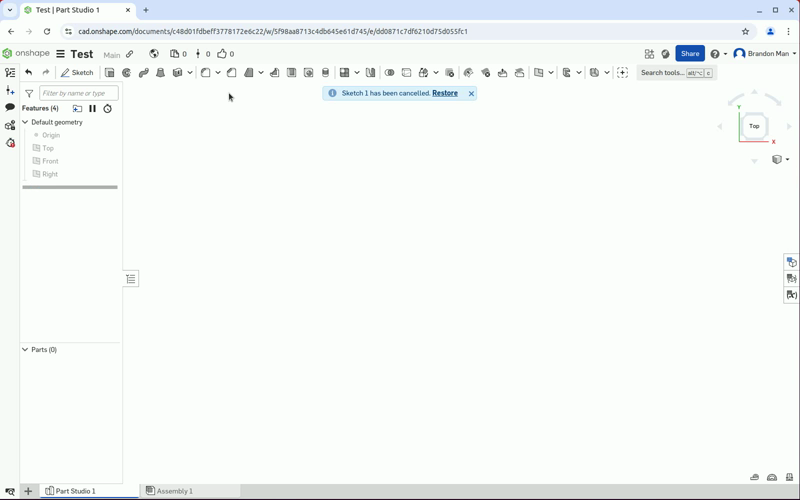
mouse_move(73, 352)
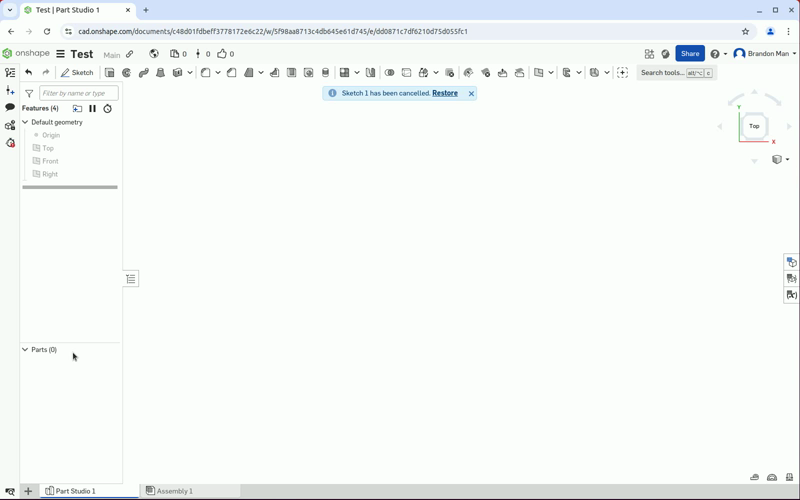
key(y)
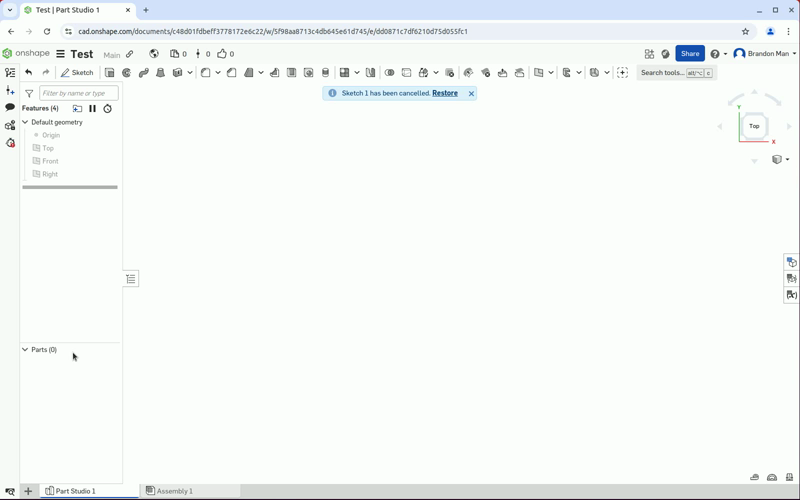
key(shift+p)
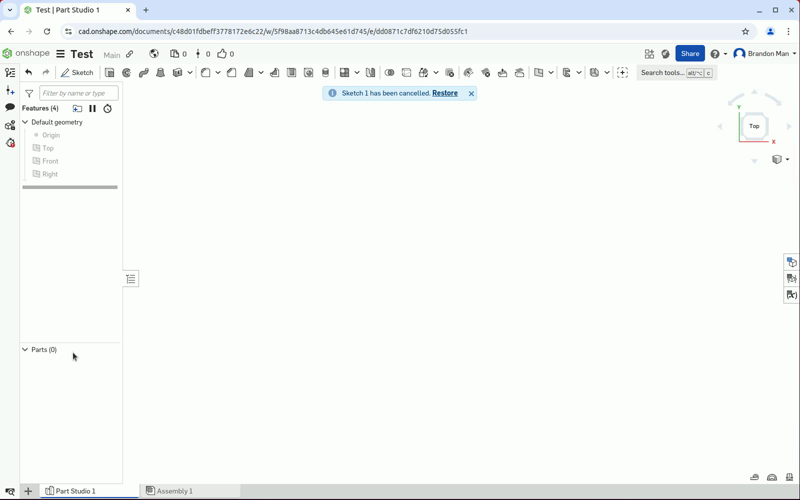
key(space)
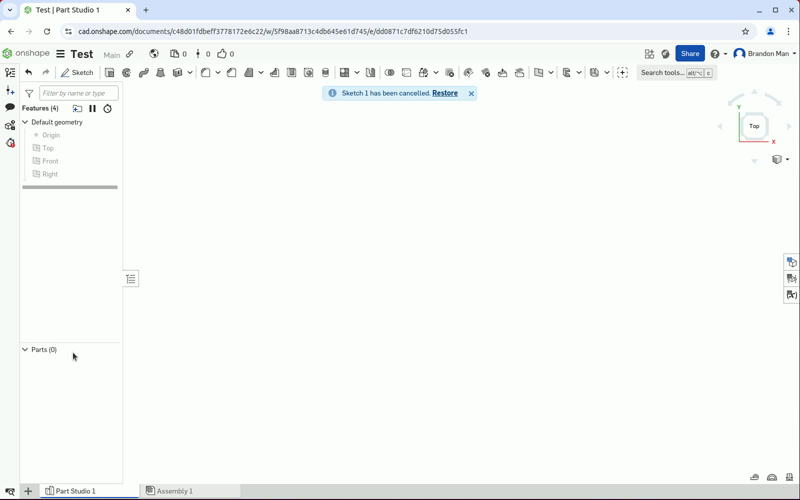
key_down(shift)
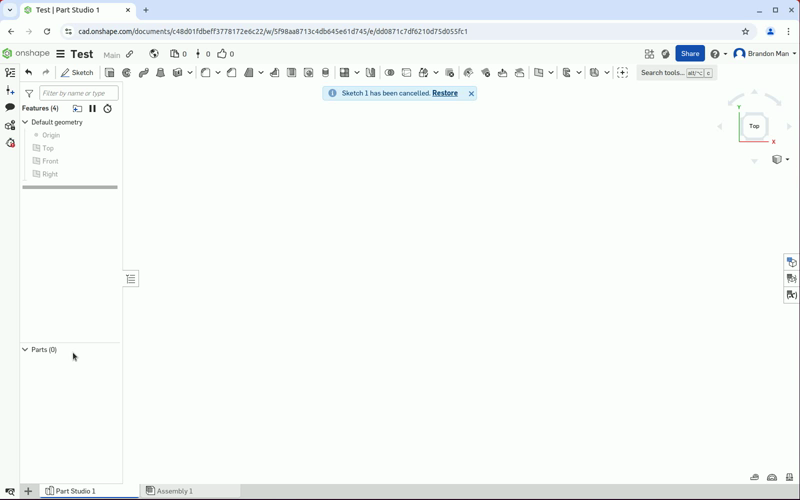
key(up)
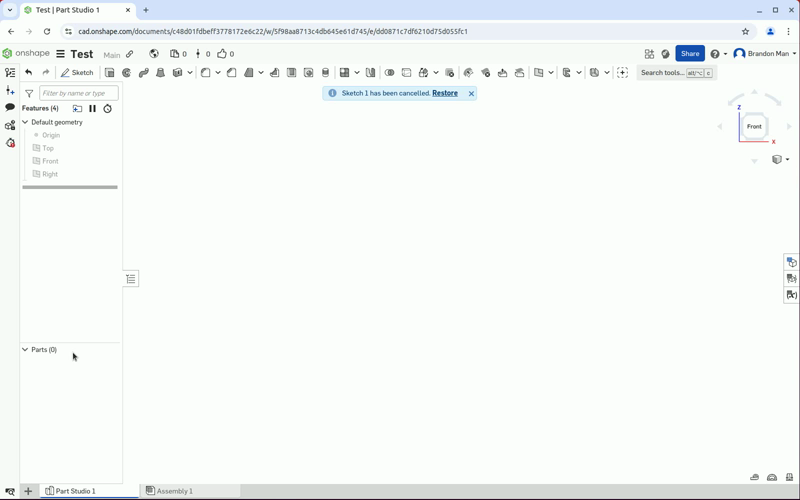
key_up(shift)
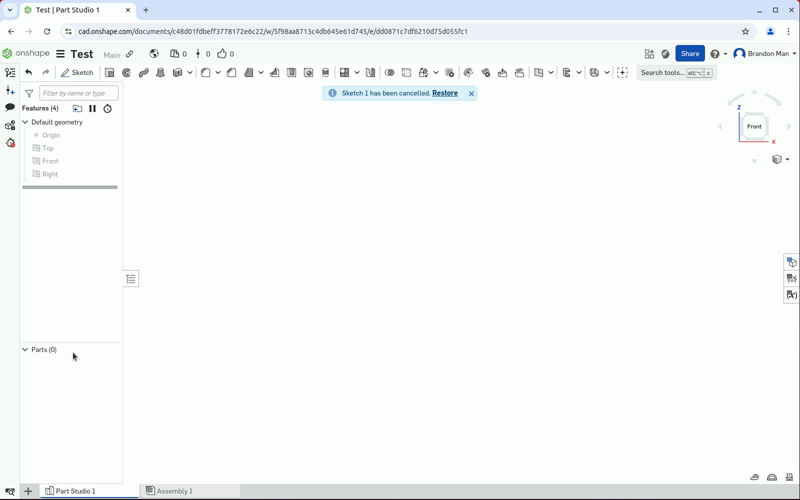
mouse_move(73, 352)
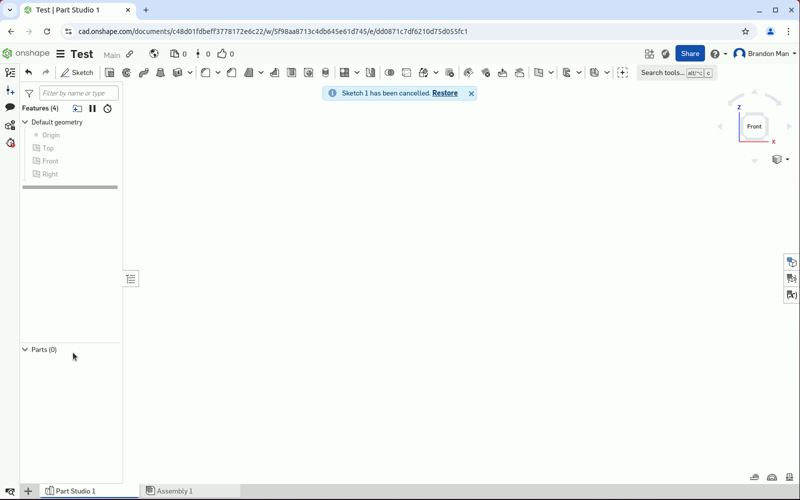
key(shift+y)
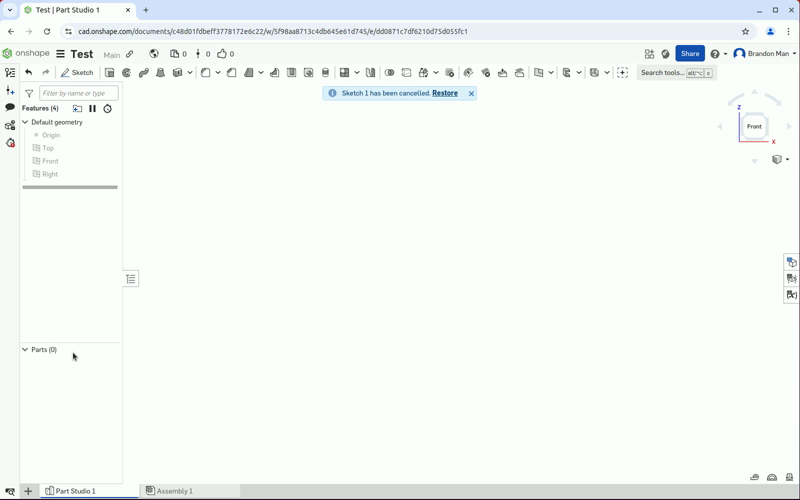
key(shift+s)
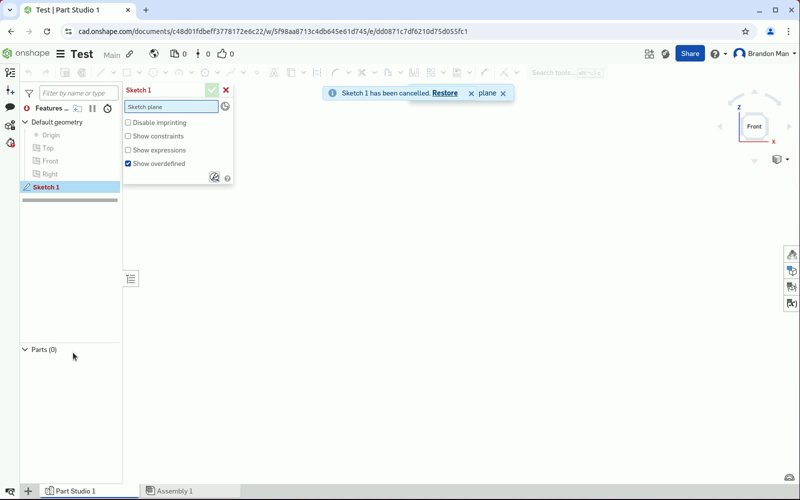
mouse_move(73, 163)
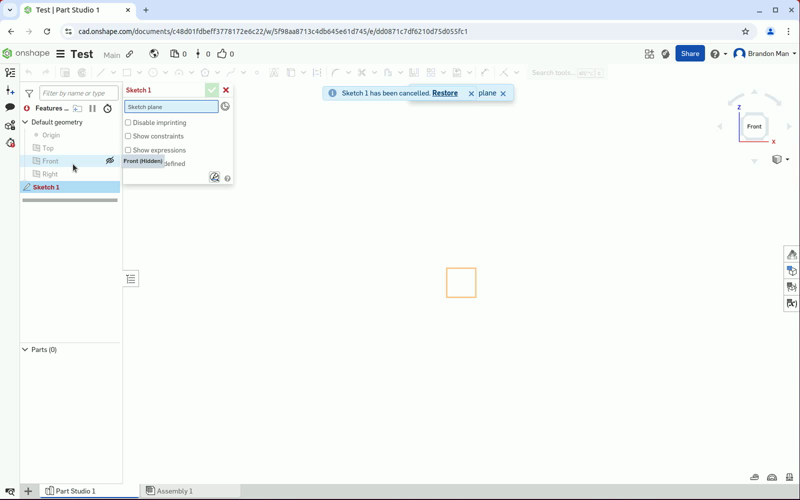
click(73, 163)
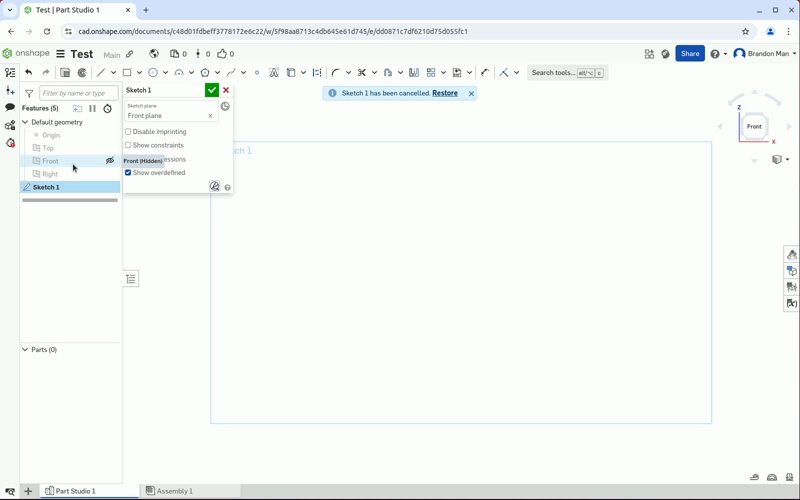
mouse_move(73, 352)
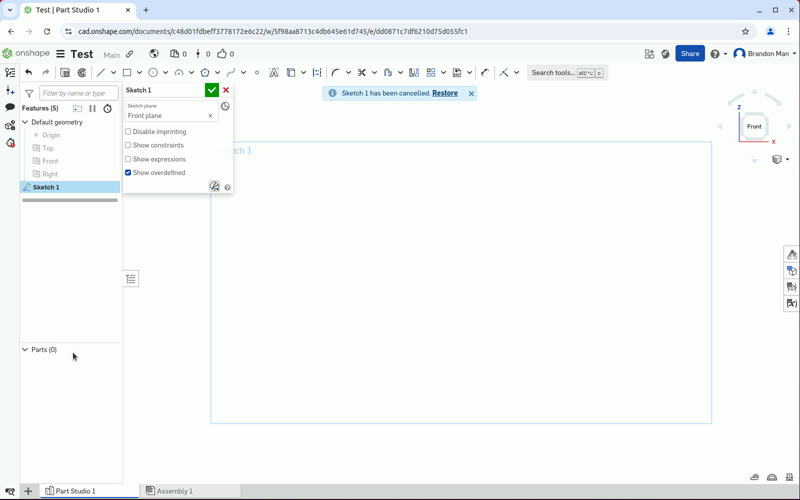
key(y)
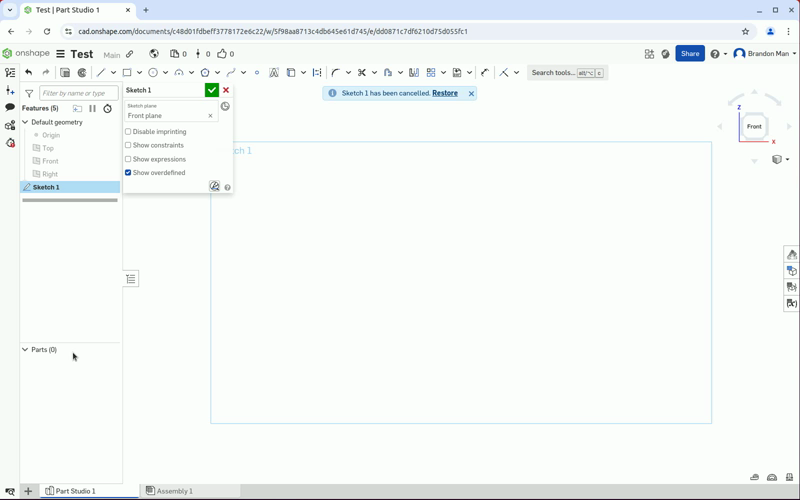
key(l)
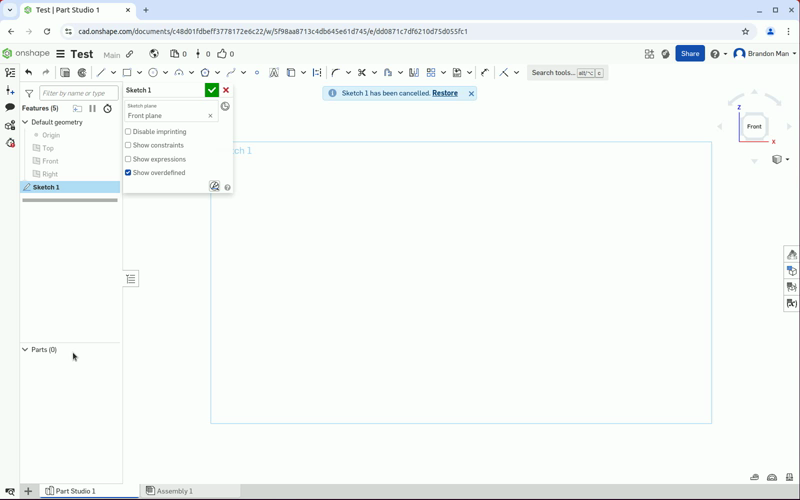
key_down(shift)
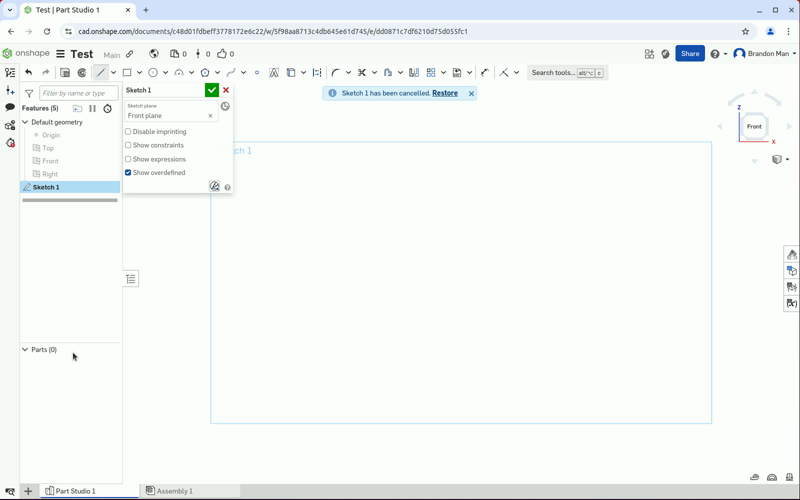
mouse_move(401, 212)
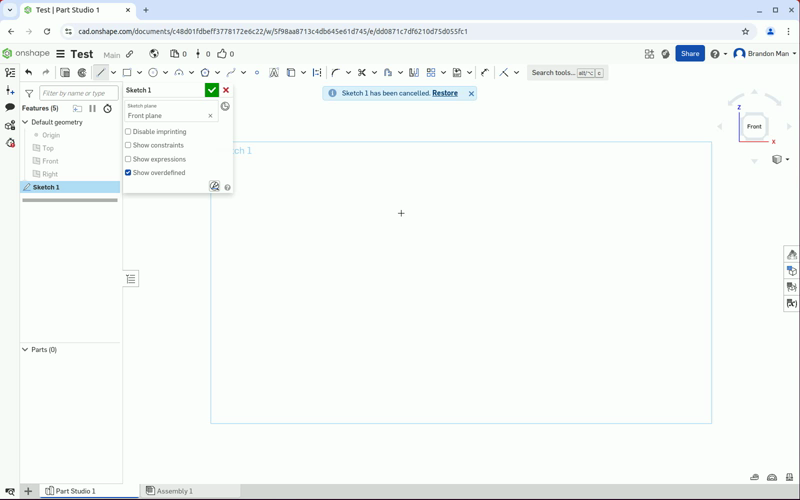
click(401, 212)
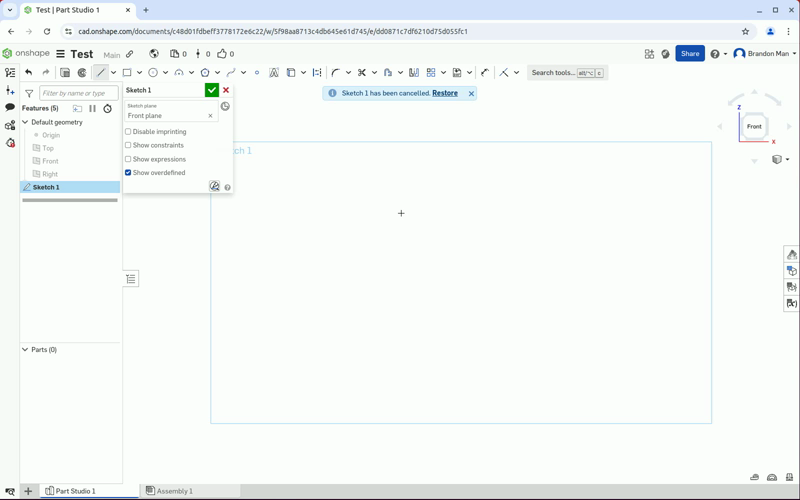
key_up(shift)
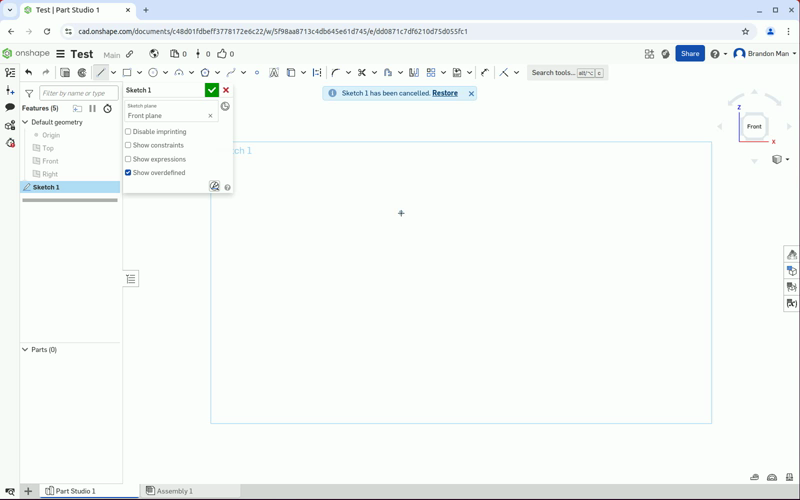
key_down(shift)
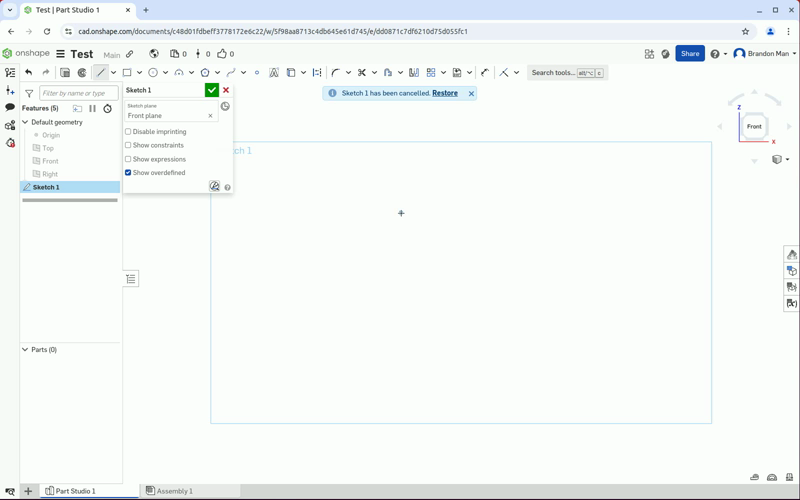
mouse_move(431, 212)
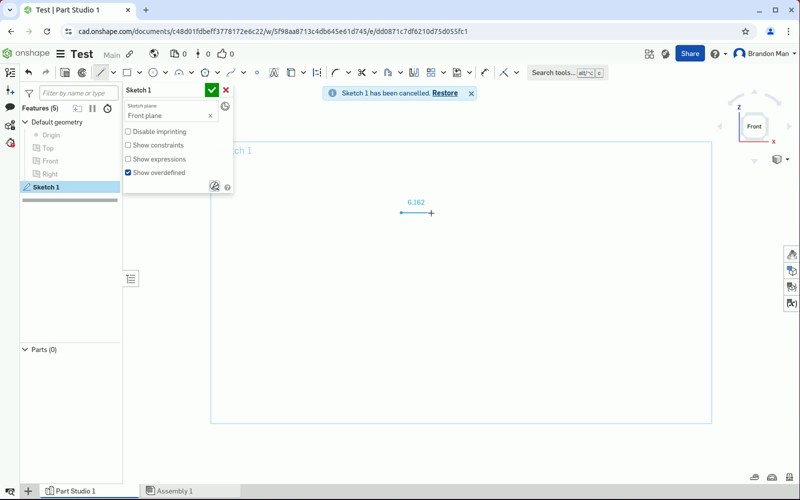
mouse_move(436, 212)
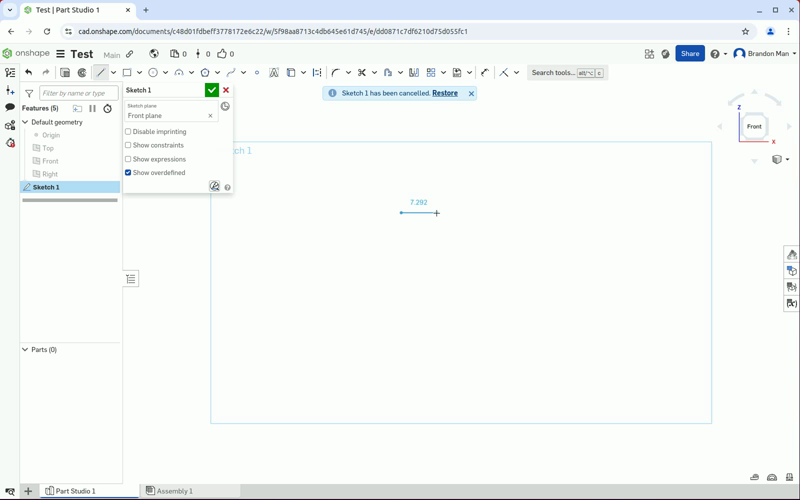
click(436, 212)
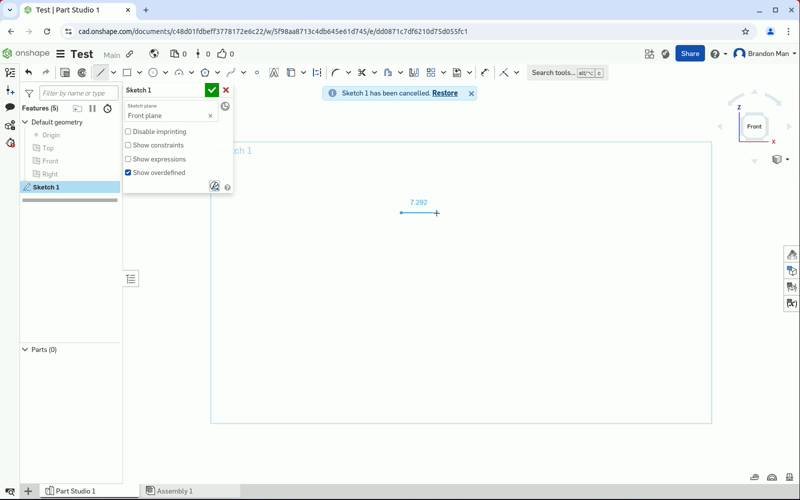
key_up(shift)
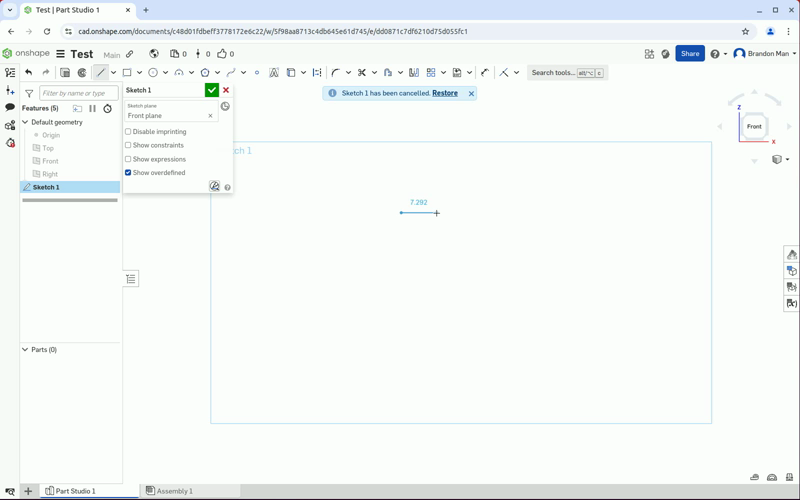
key_down(shift)
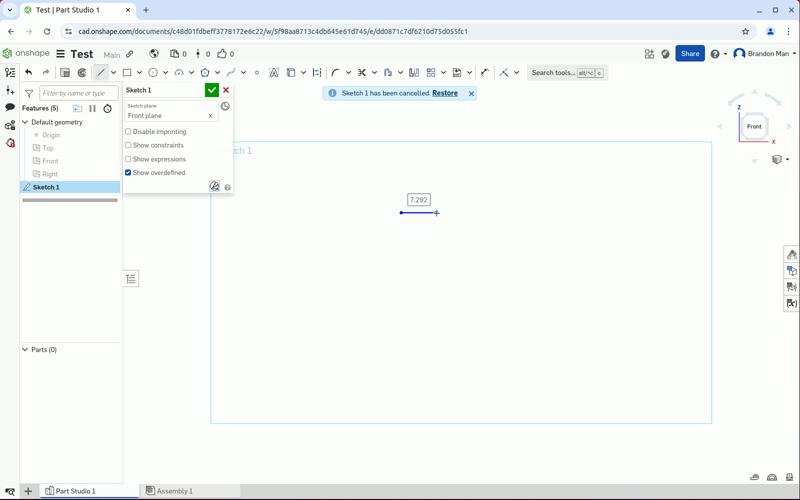
mouse_move(534, 212)
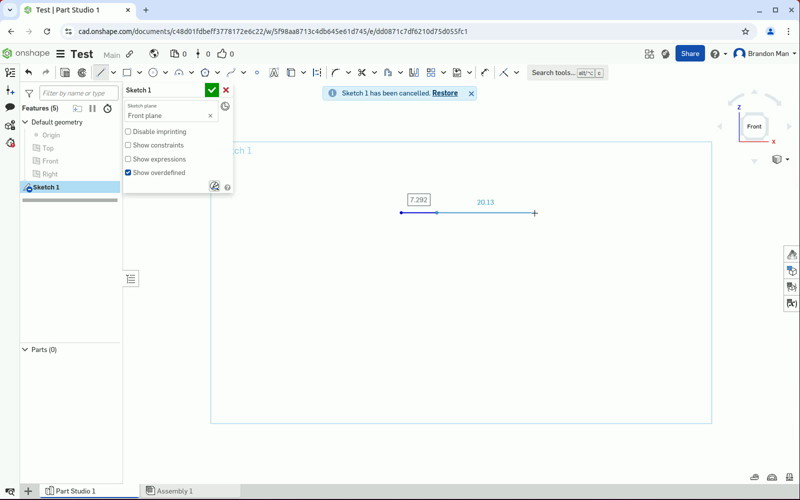
click(534, 212)
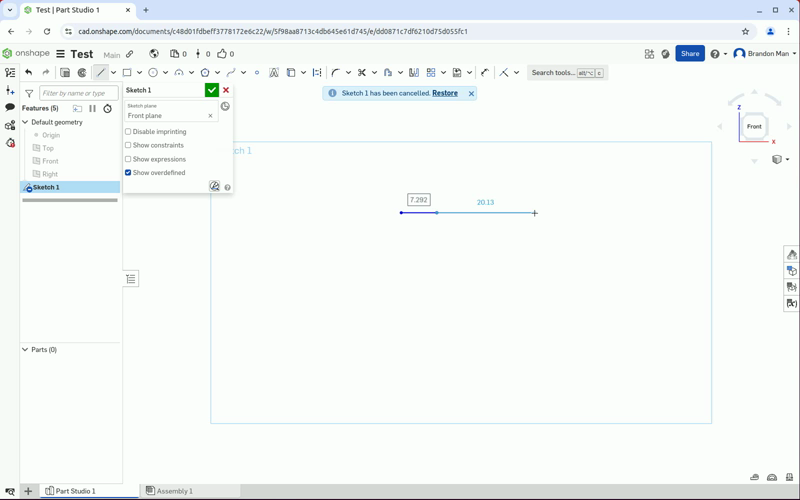
key_up(shift)
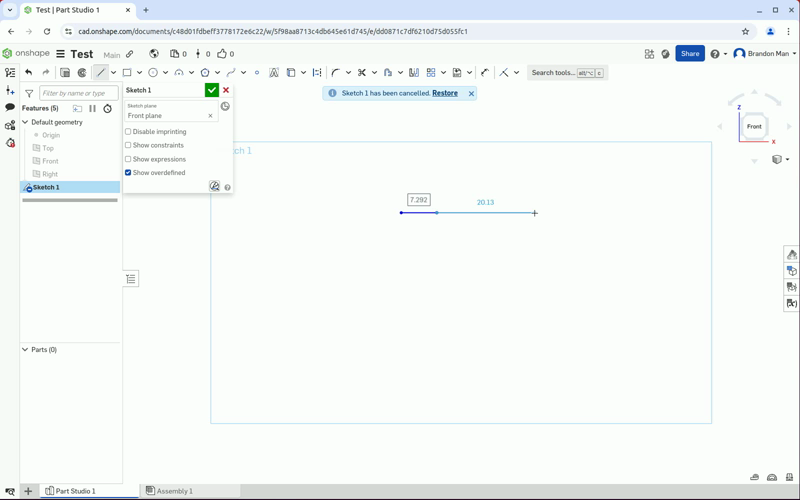
key_down(shift)
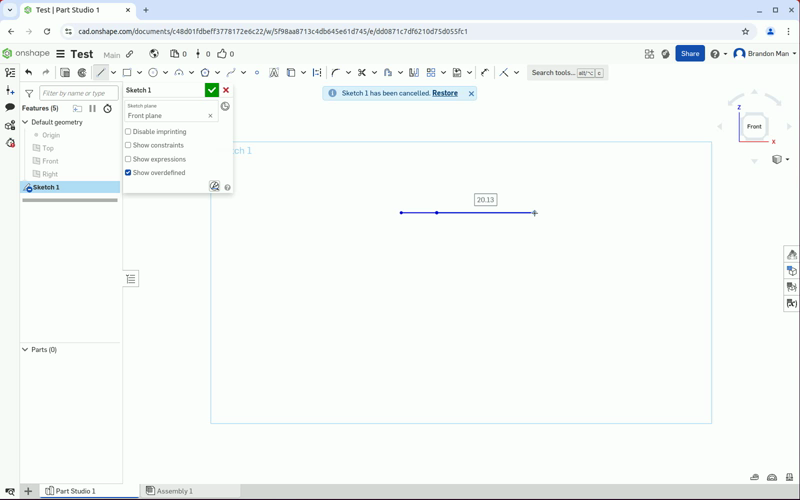
mouse_move(564, 212)
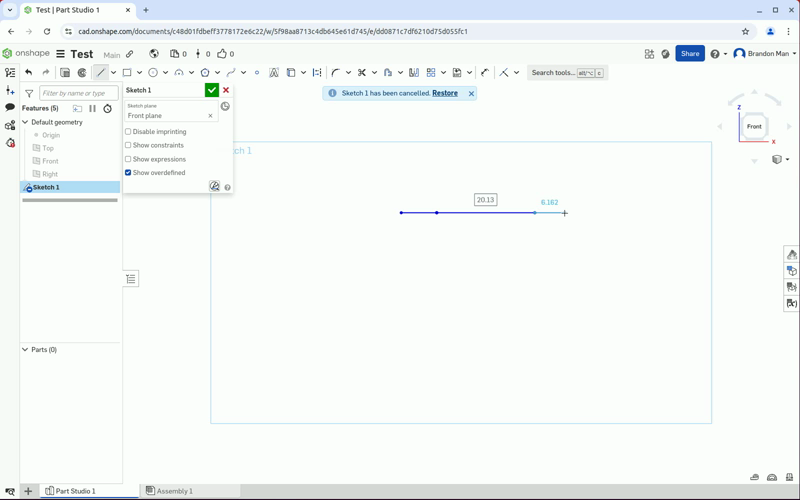
mouse_move(570, 212)
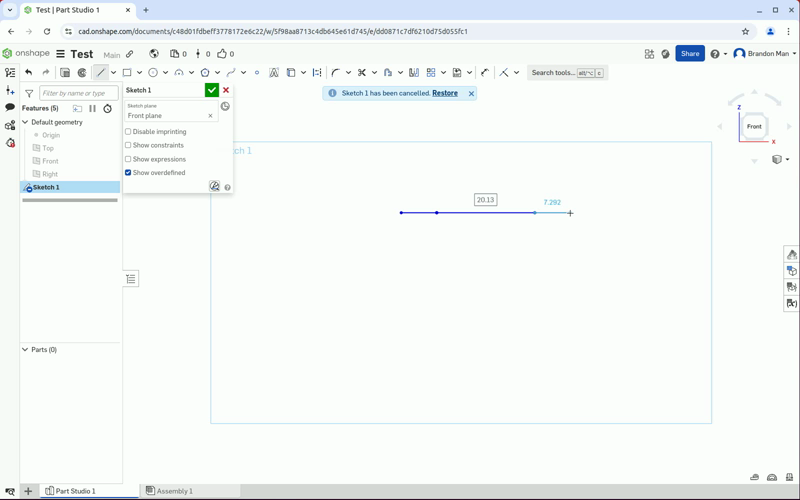
click(570, 212)
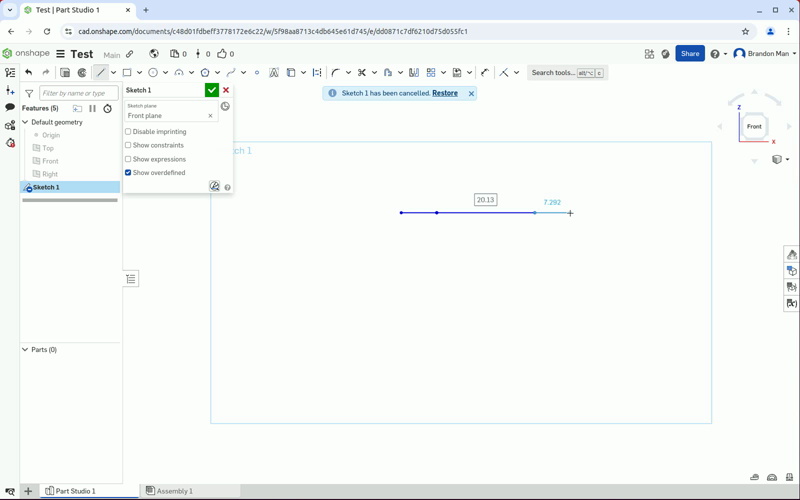
key_up(shift)
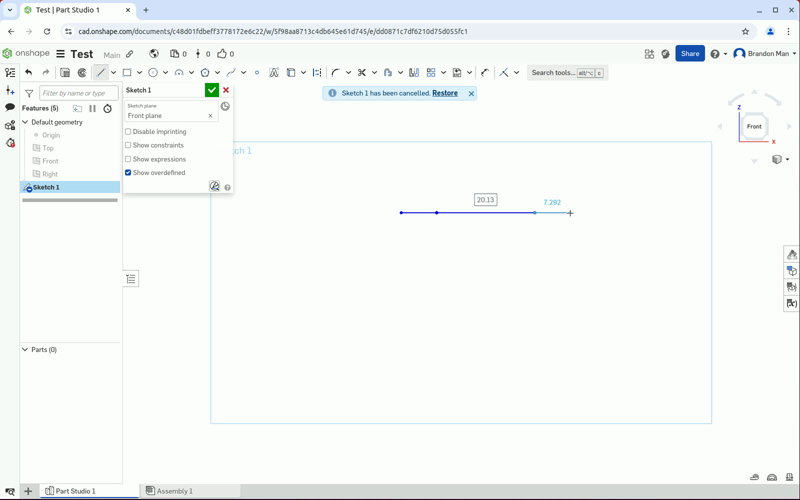
key_down(shift)
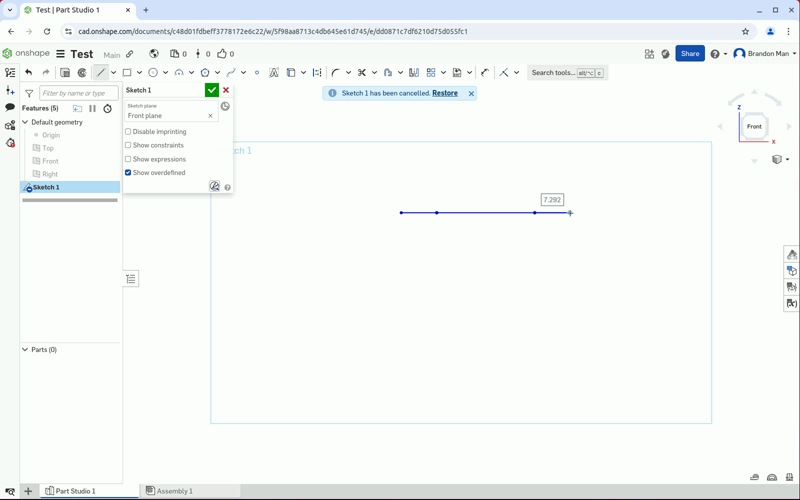
mouse_move(589, 212)
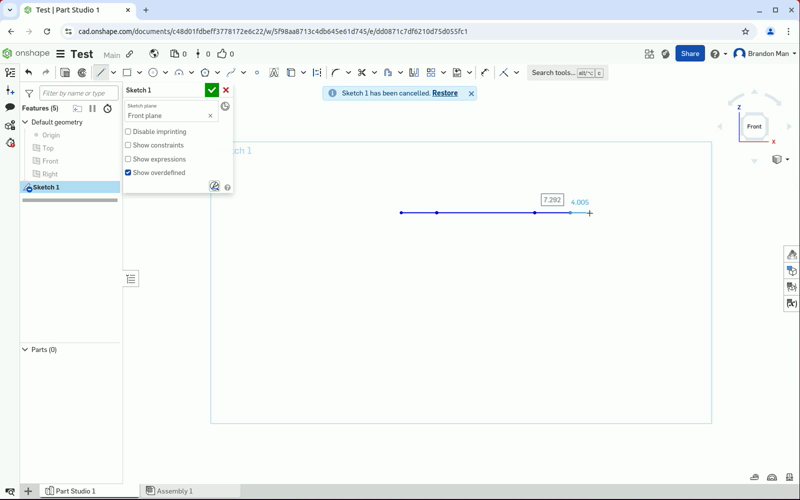
mouse_move(570, 198)
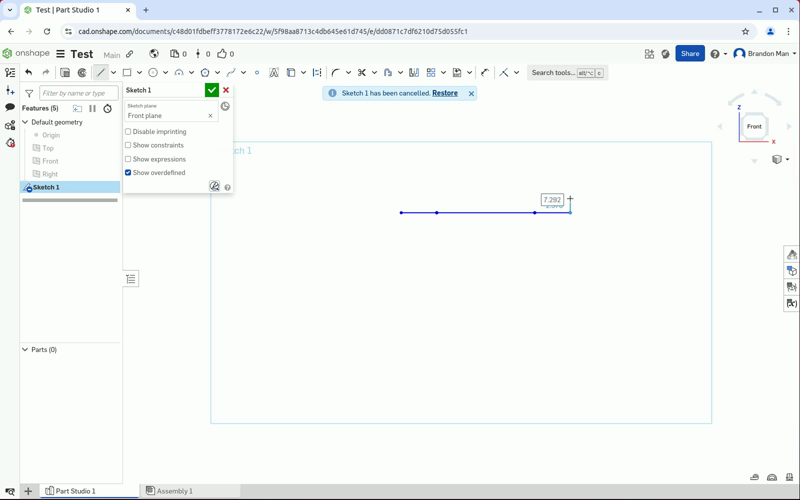
click(570, 198)
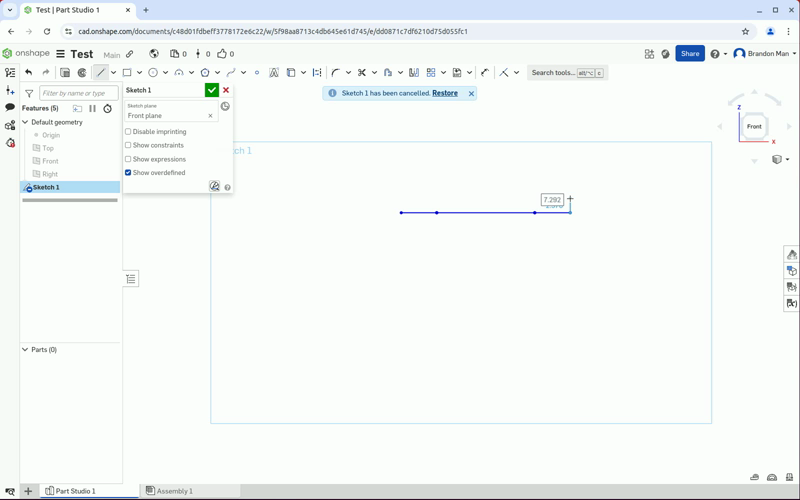
key_up(shift)
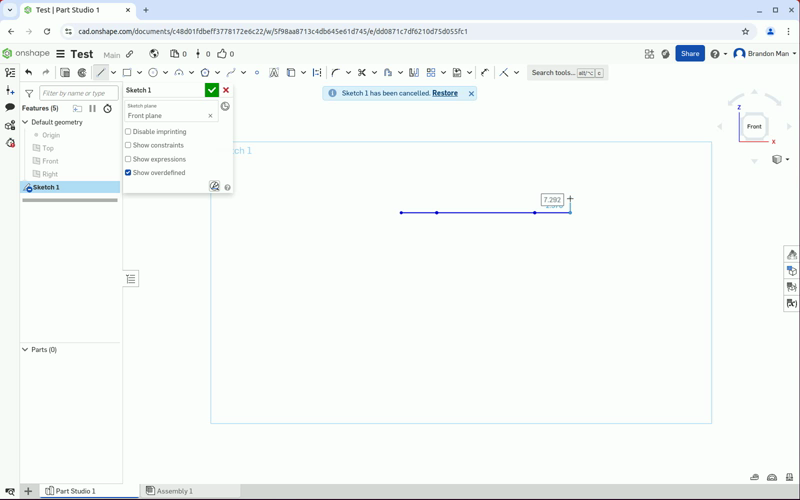
key_down(shift)
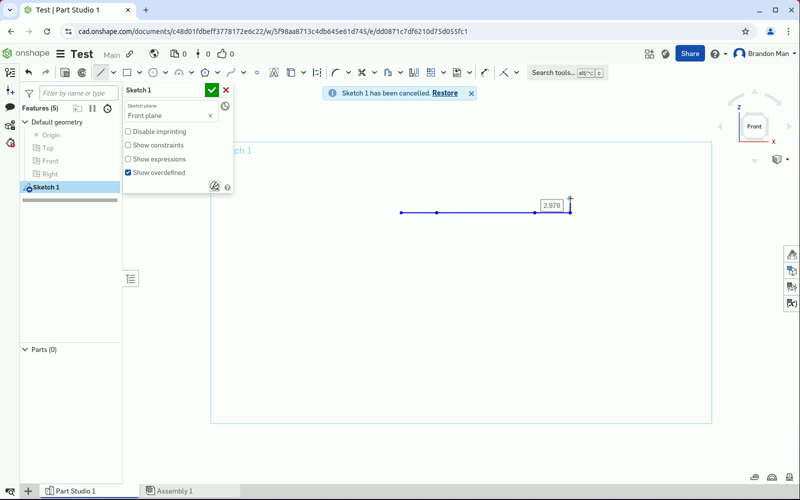
mouse_move(484, 171)
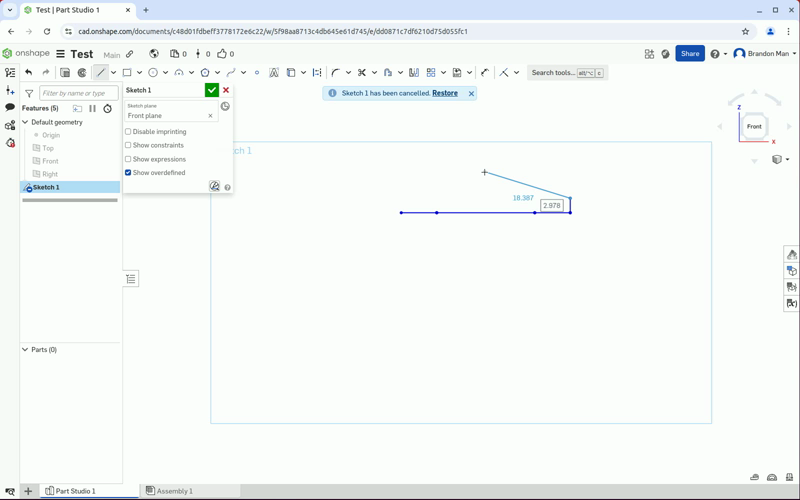
click(484, 171)
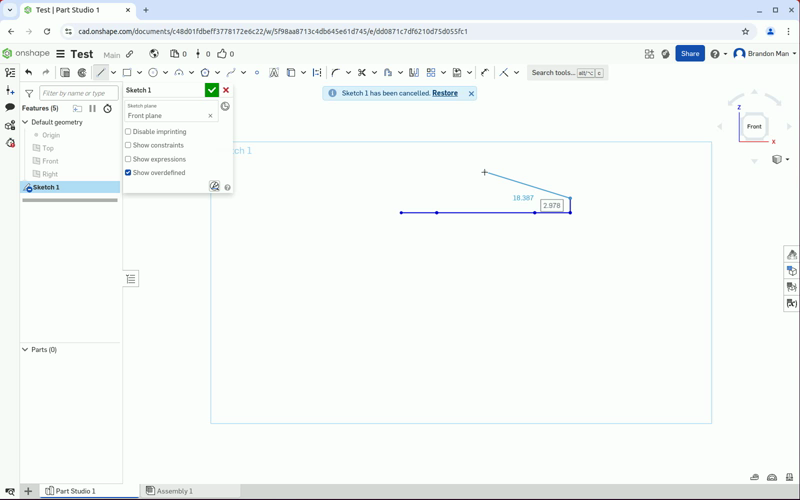
key_up(shift)
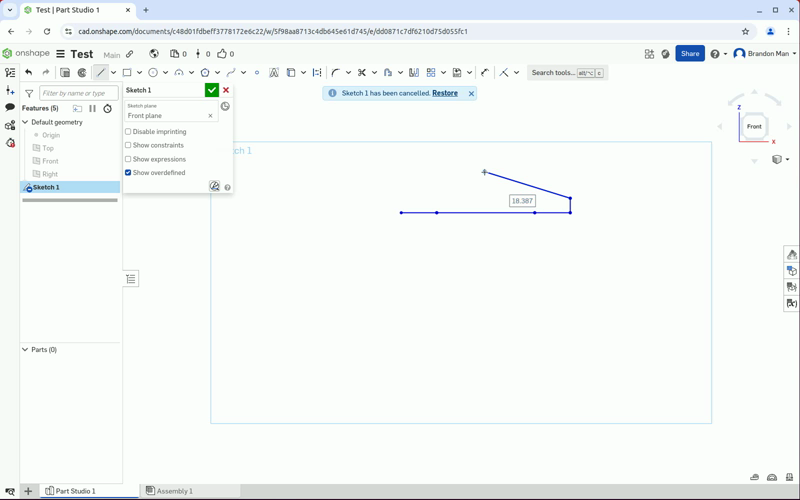
key(esc)
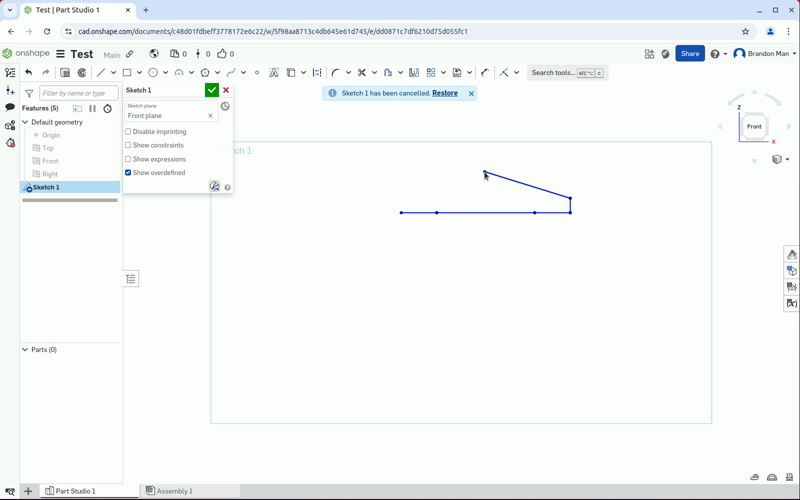
key(a)
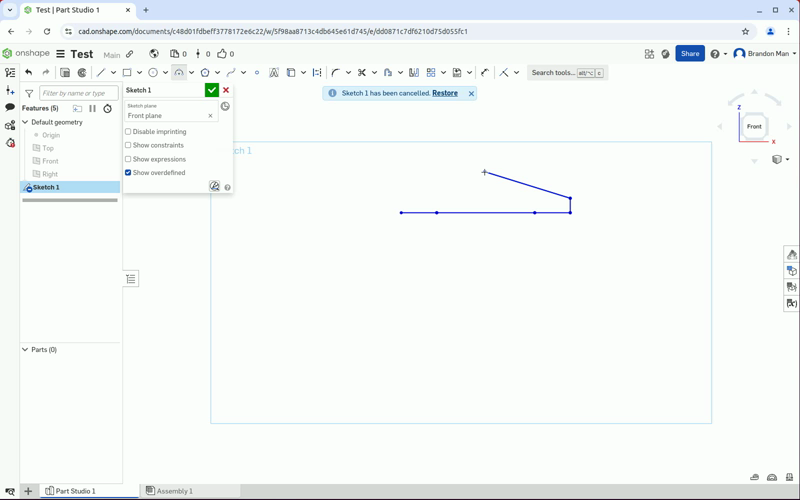
mouse_move(484, 171)
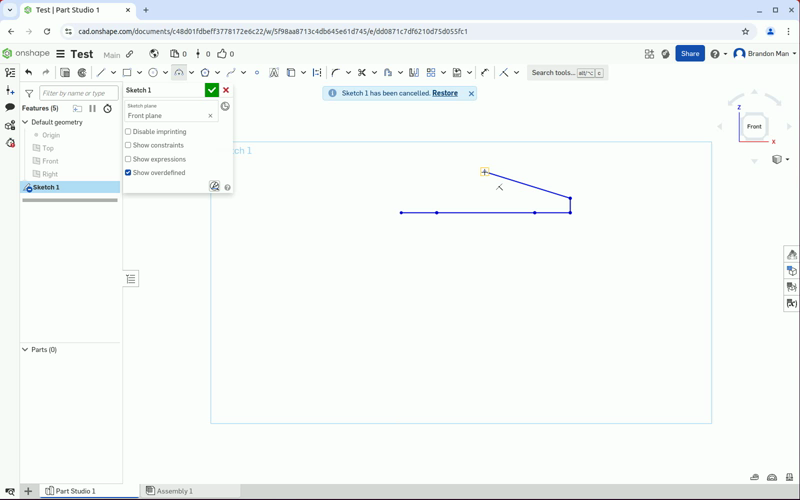
click(484, 171)
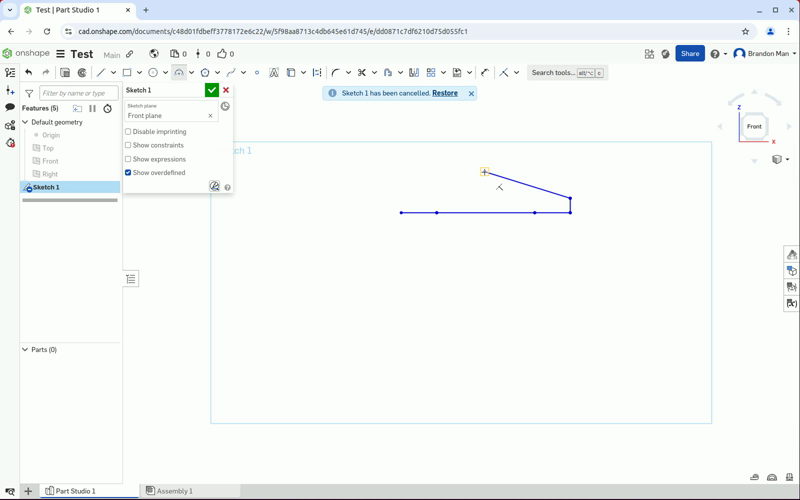
key_down(shift)
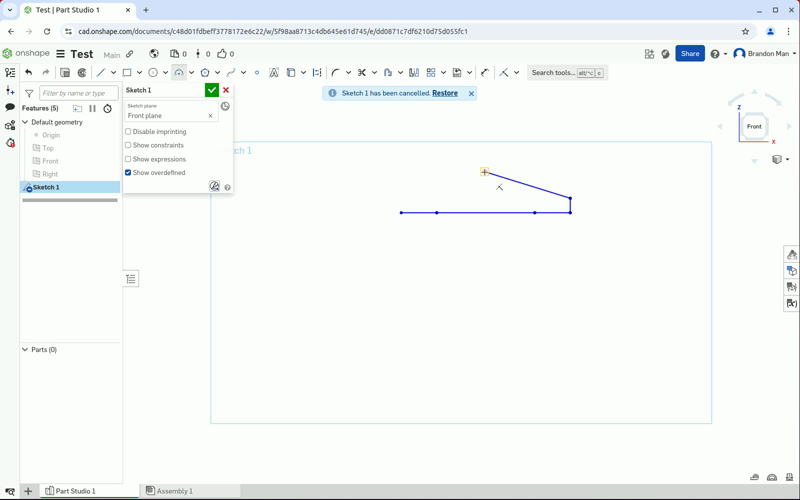
mouse_move(401, 198)
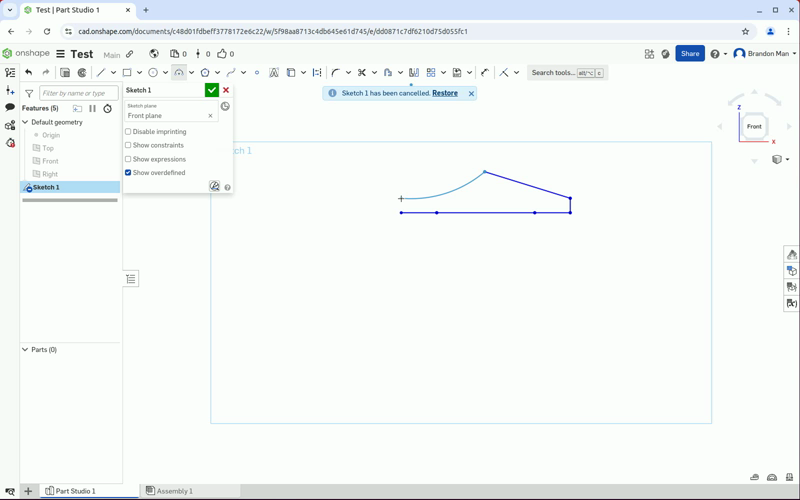
click(401, 198)
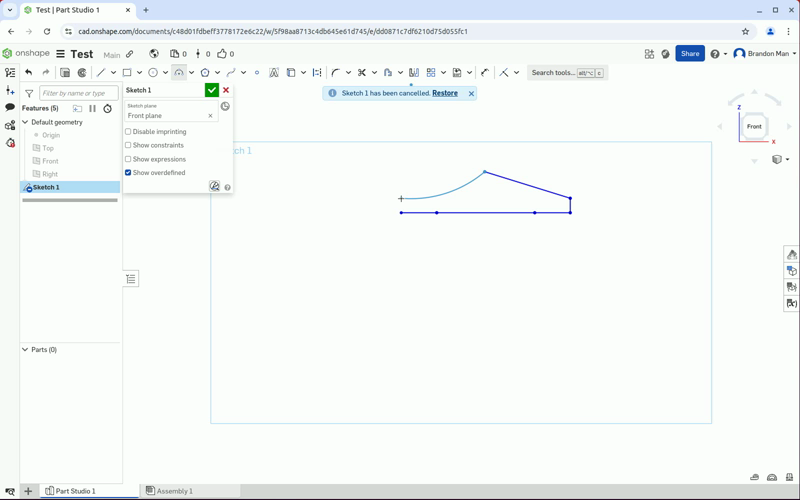
mouse_move(440, 178)
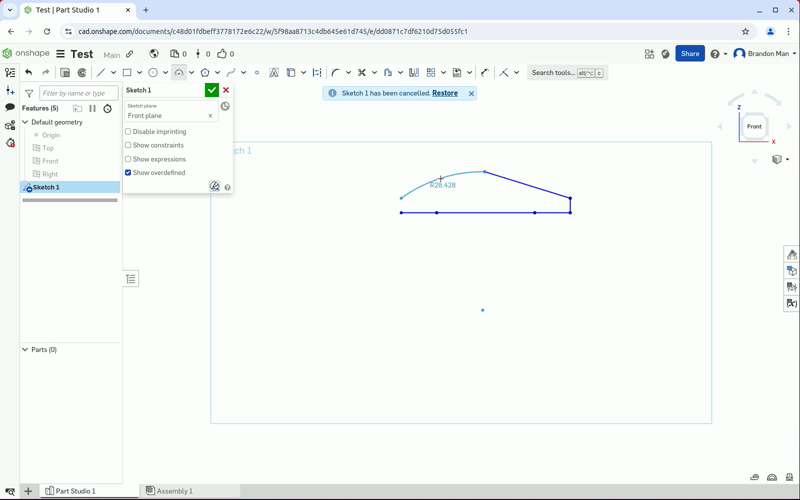
click(440, 178)
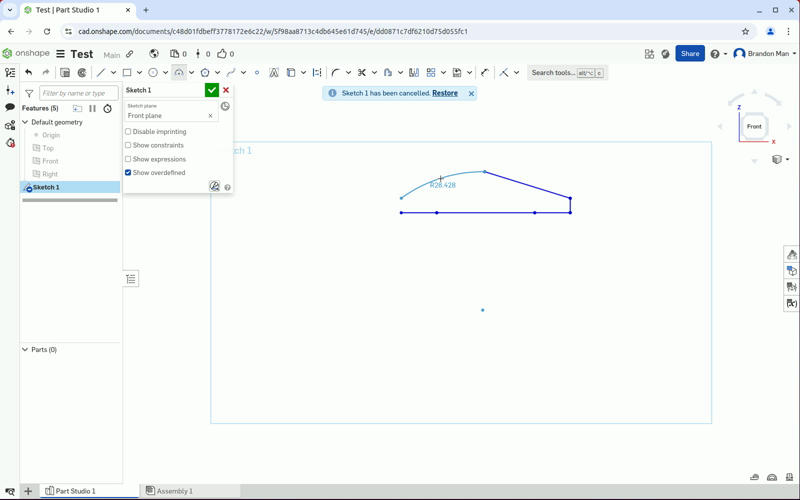
key_up(shift)
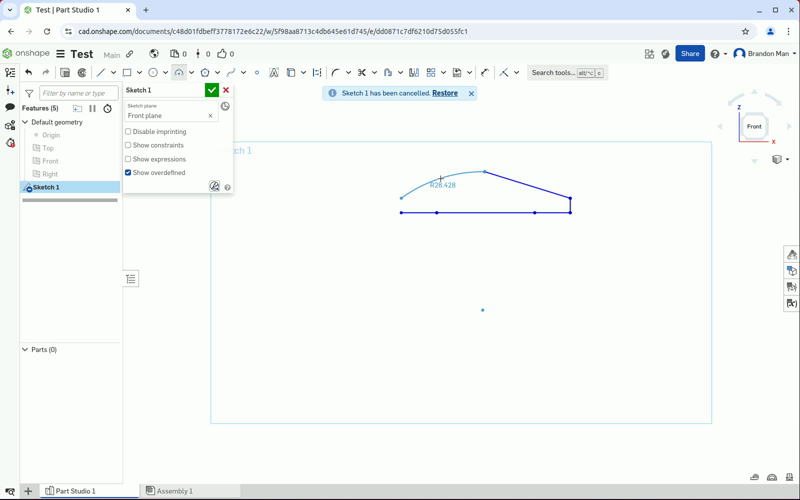
key(esc)
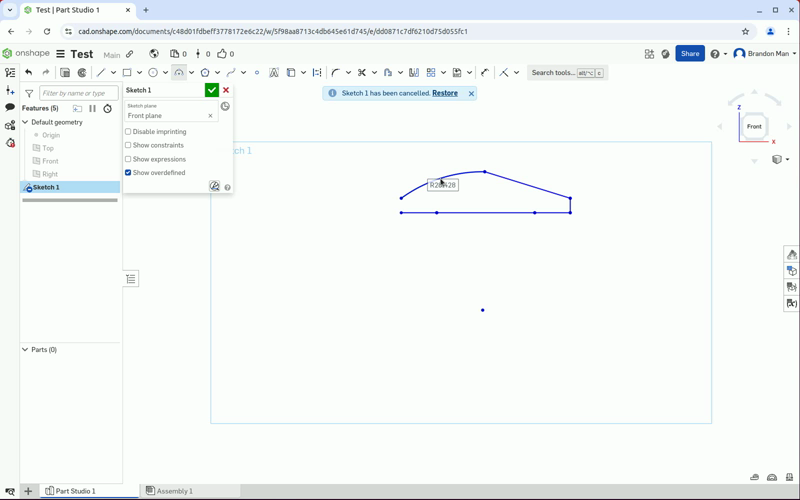
key(l)
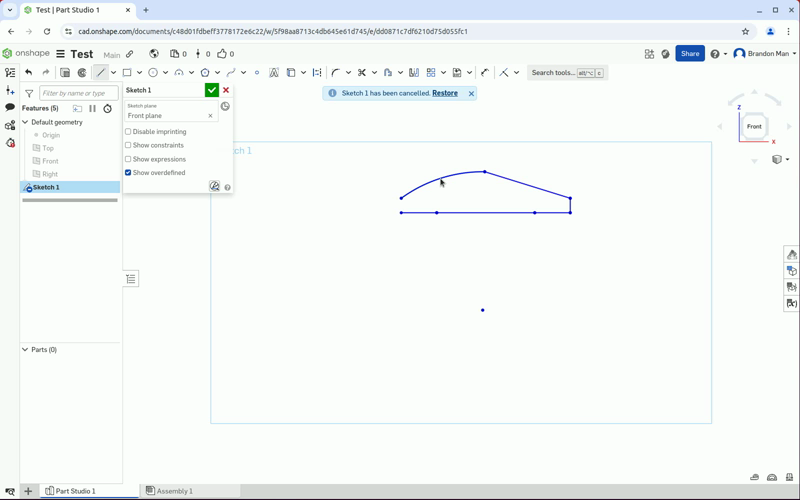
mouse_move(401, 198)
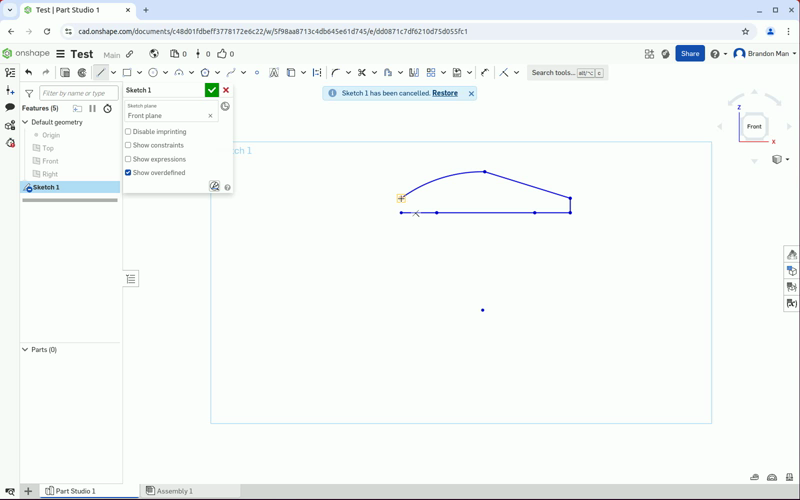
click(401, 198)
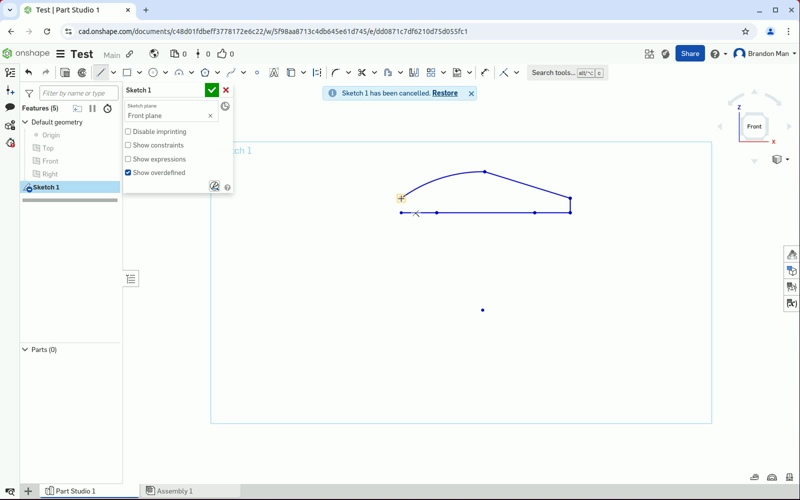
mouse_move(431, 198)
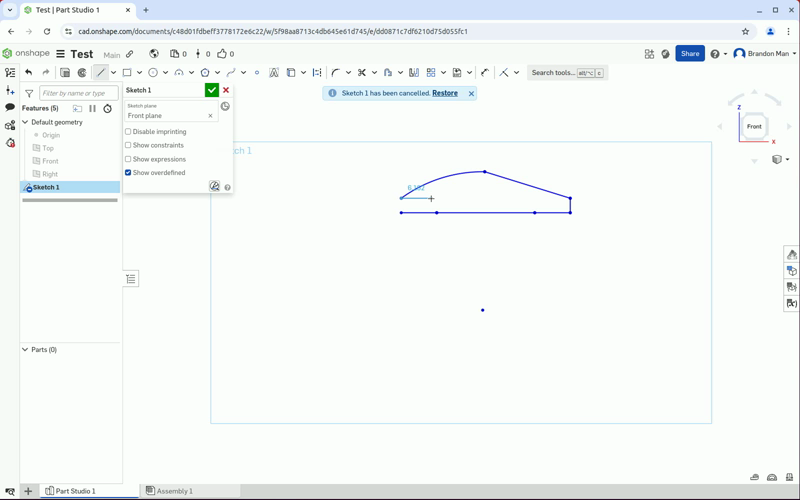
key_down(shift)
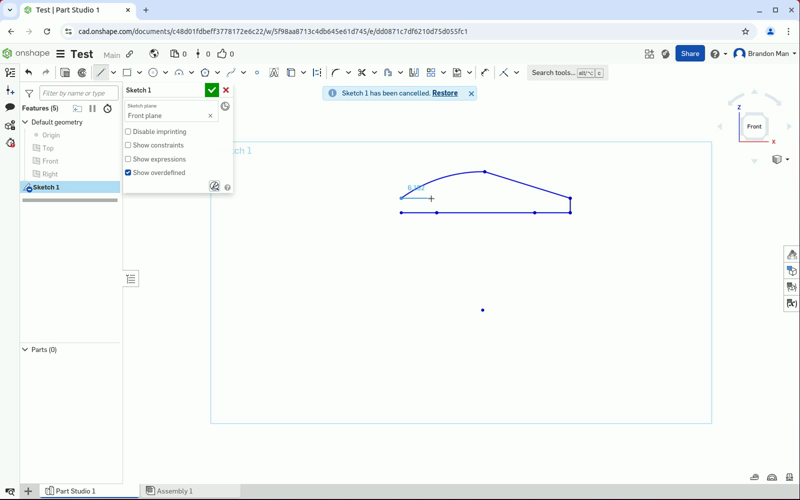
mouse_move(401, 212)
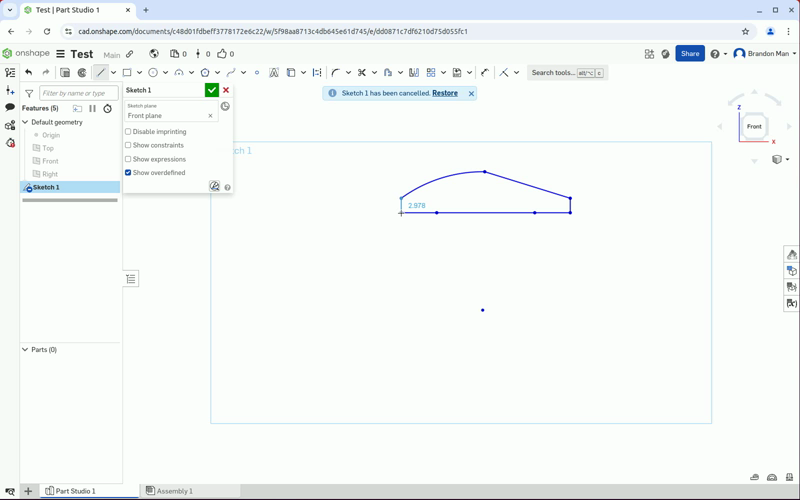
key_up(shift)
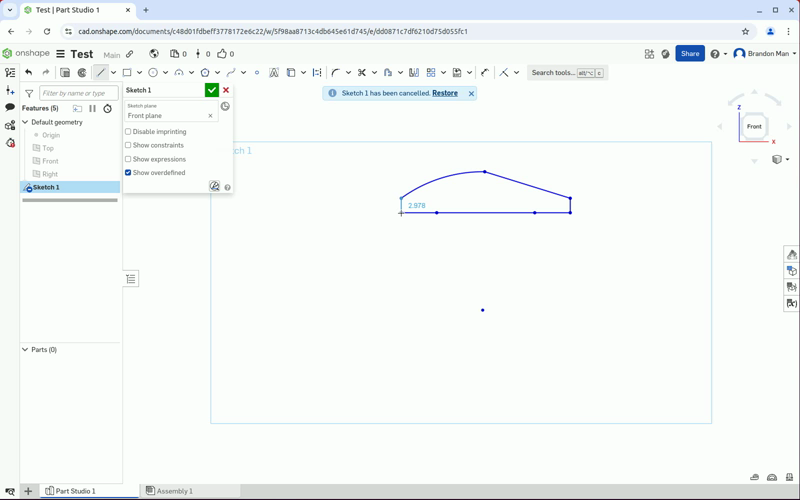
click(401, 212)
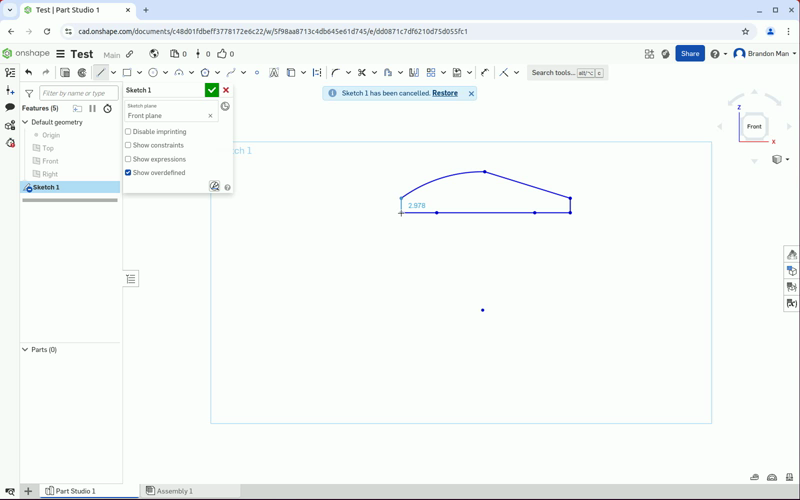
key(esc)
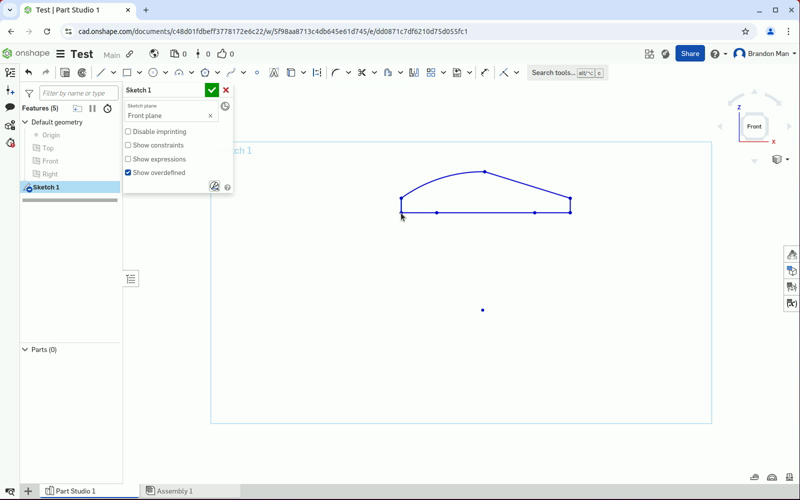
mouse_move(531, 191)
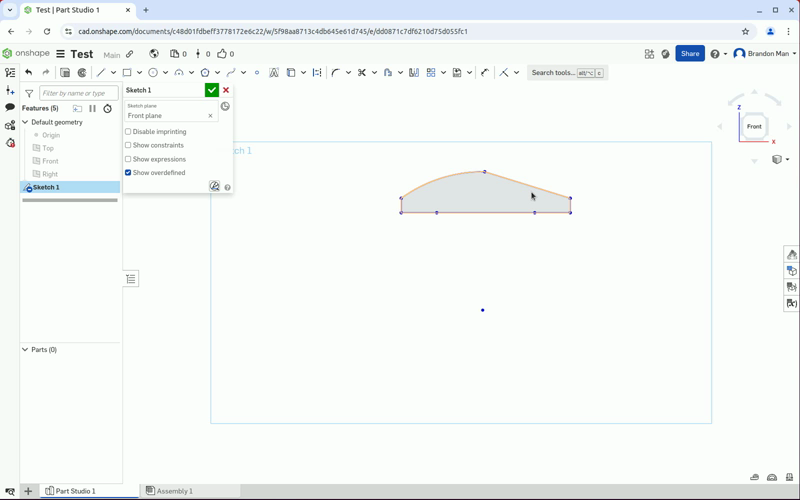
click(531, 191)
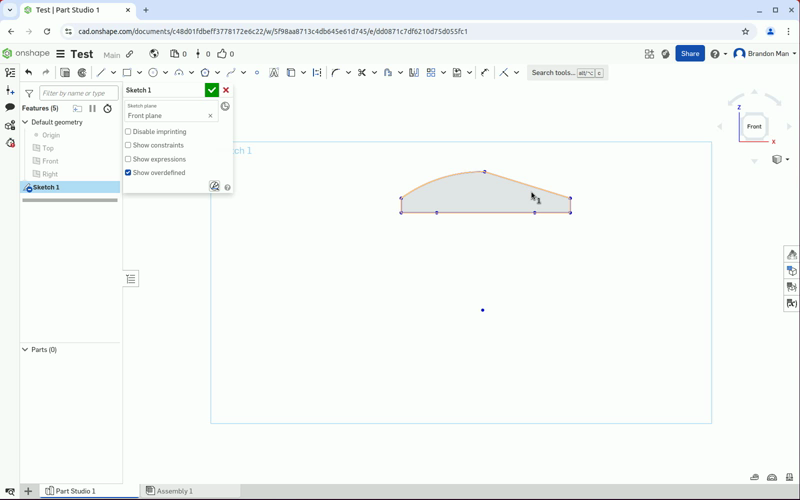
mouse_move(73, 352)
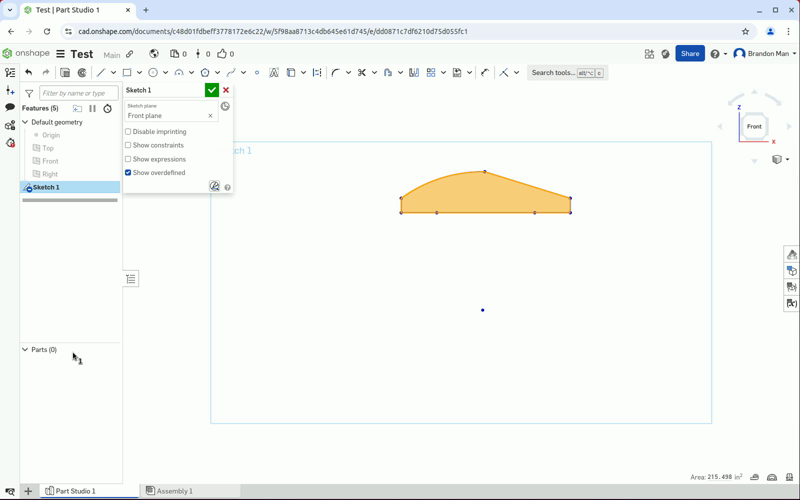
key(shift+y)
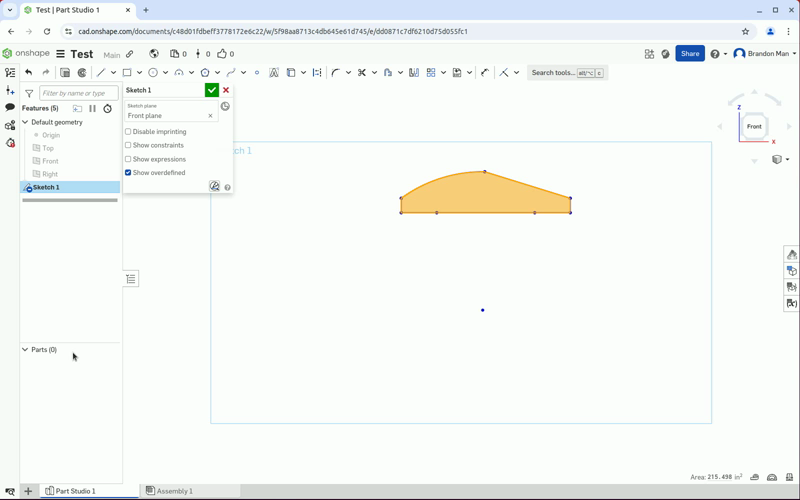
key(shift+e)
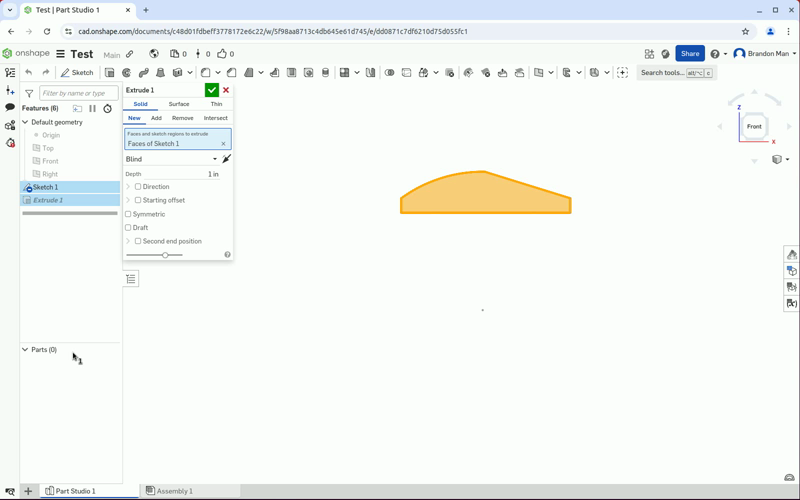
mouse_move(143, 106)
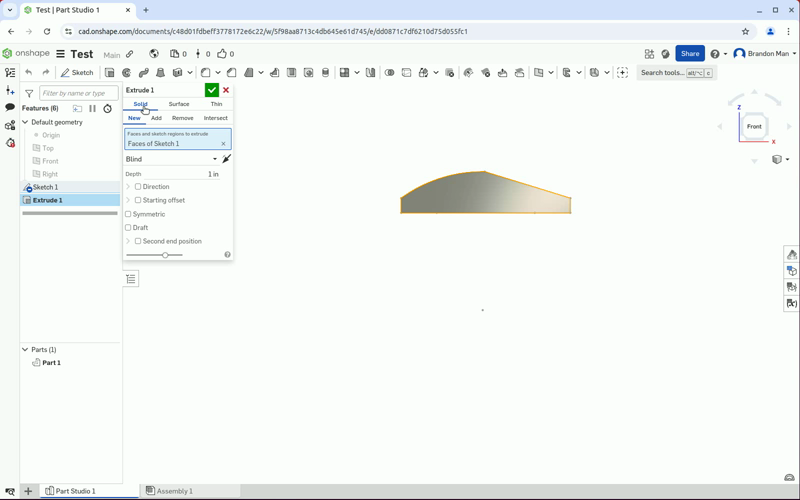
click(143, 106)
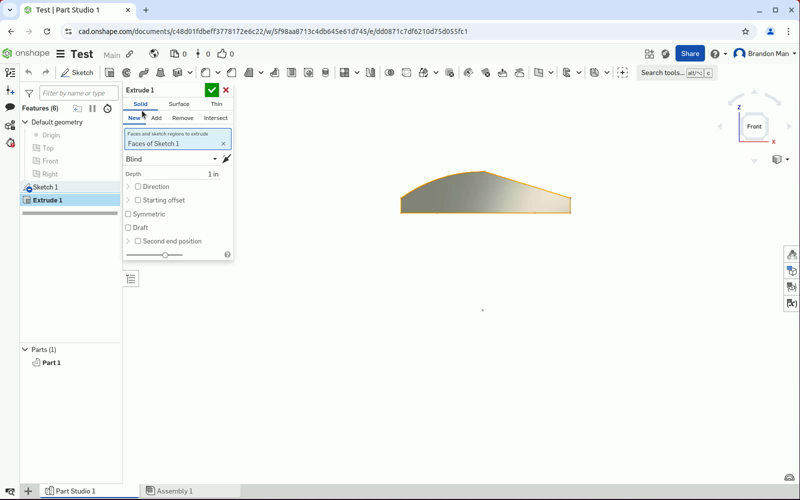
mouse_move(137, 120)
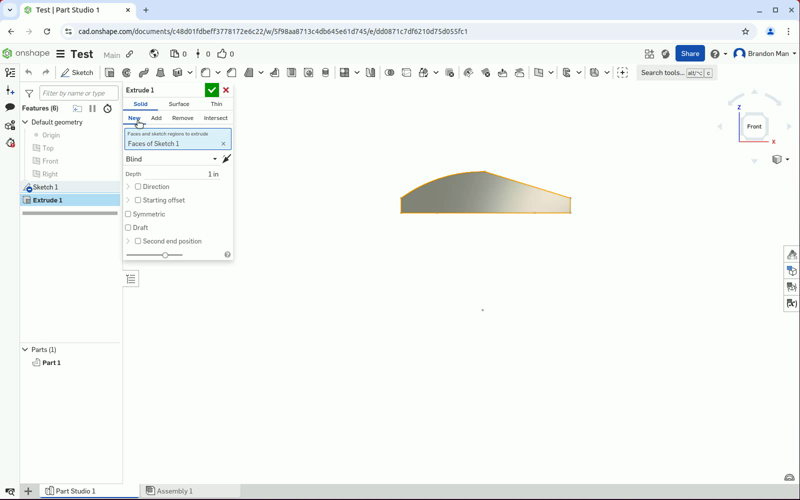
click(137, 120)
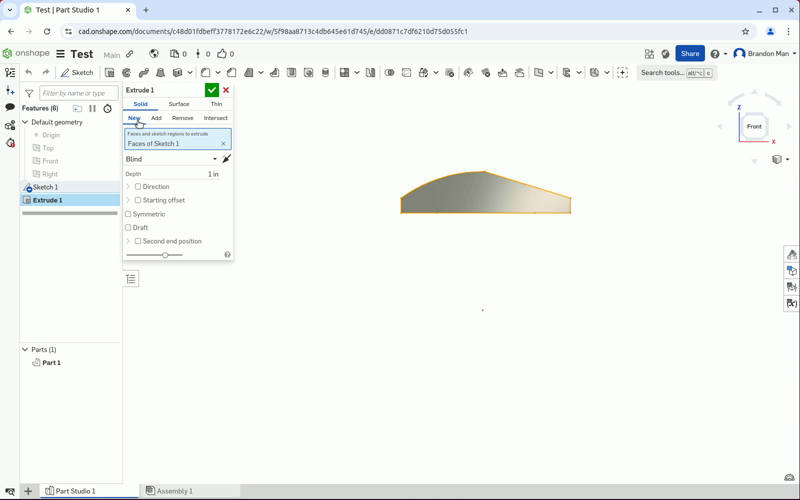
key(tab, 4)
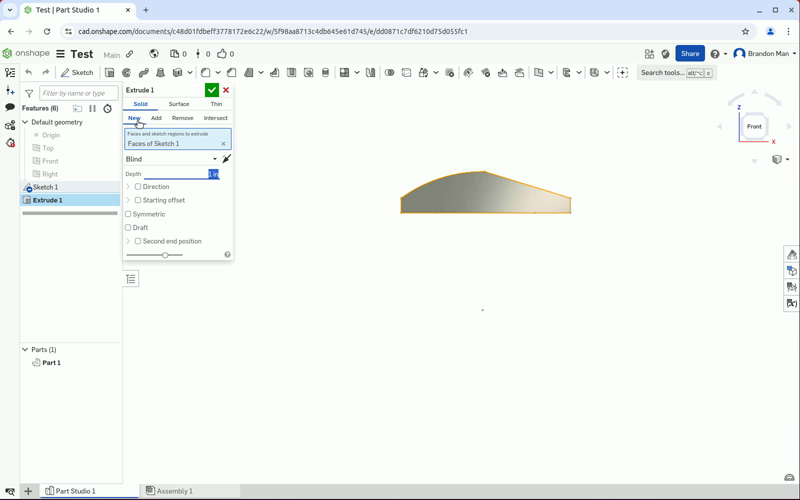
text(6.74)
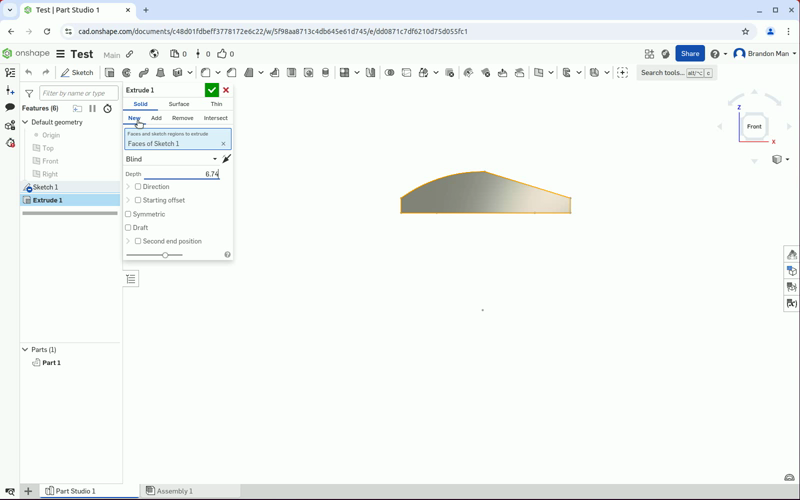
key(tab, 3)
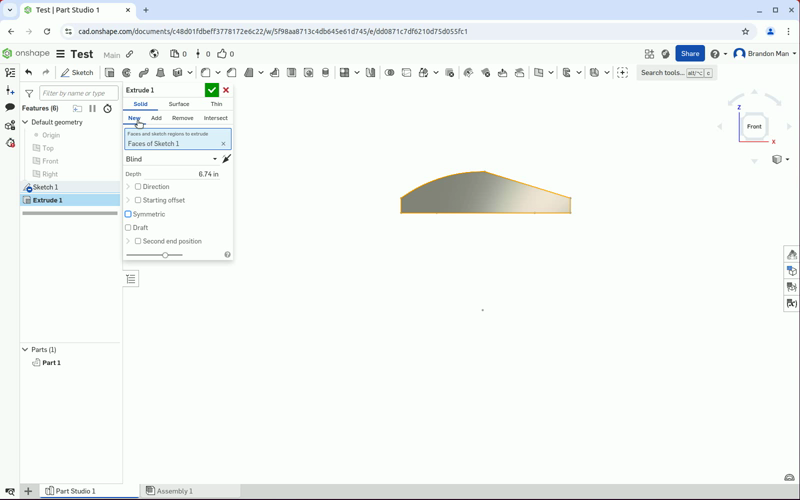
key(space)
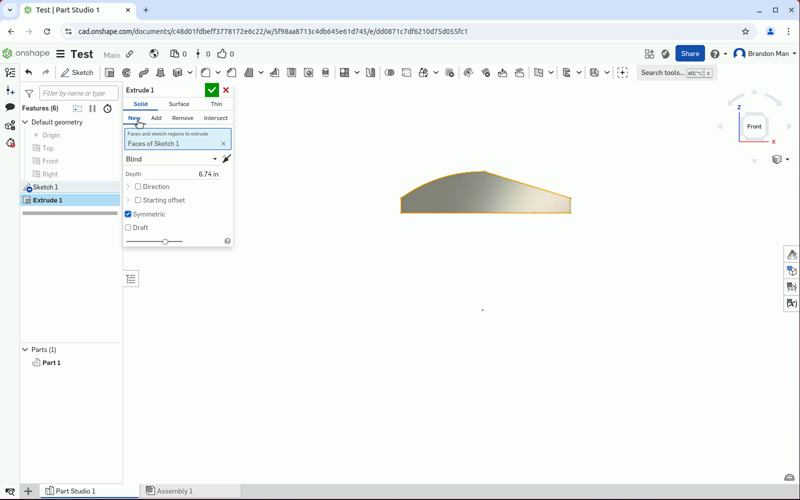
key(enter)
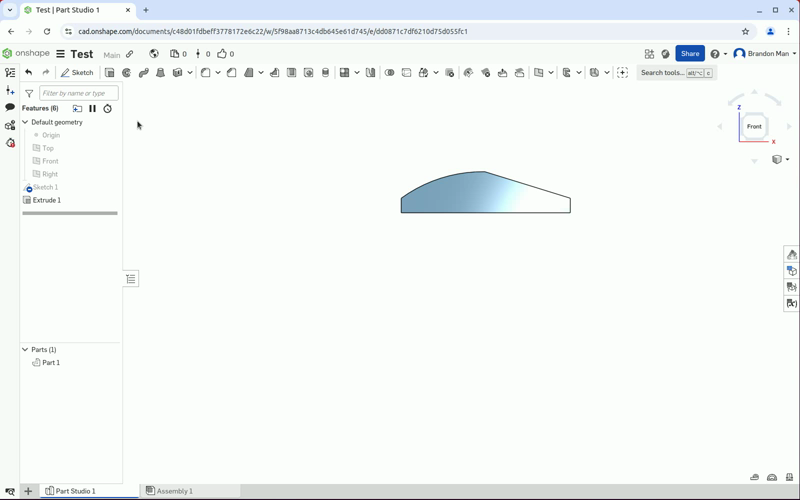
key(shift+h)
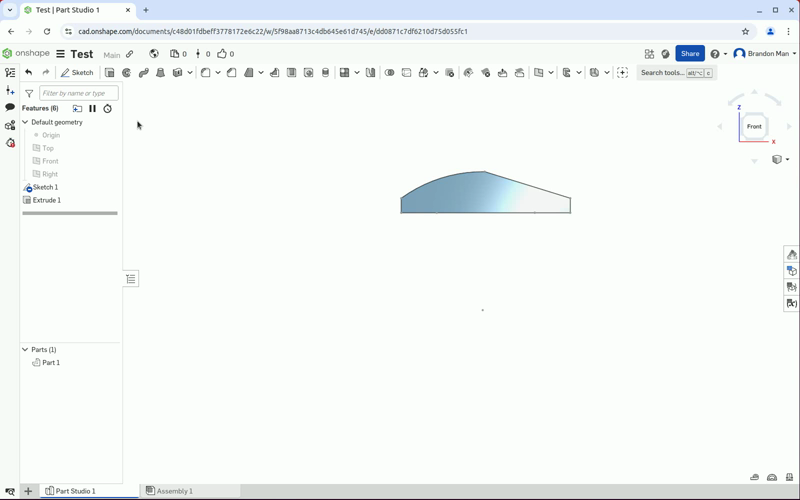
key(shift+h)
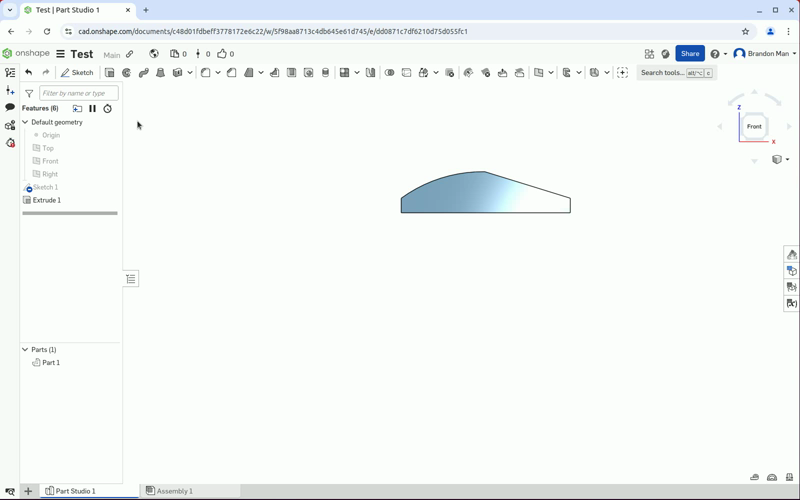
mouse_move(73, 189)
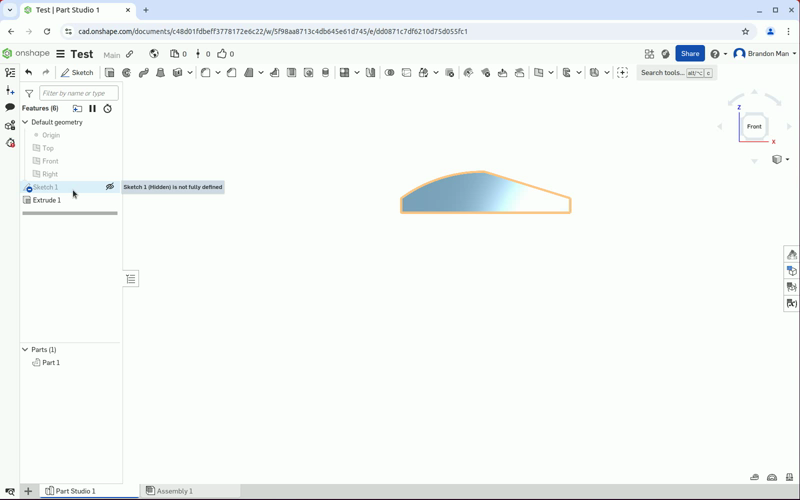
click(73, 189)
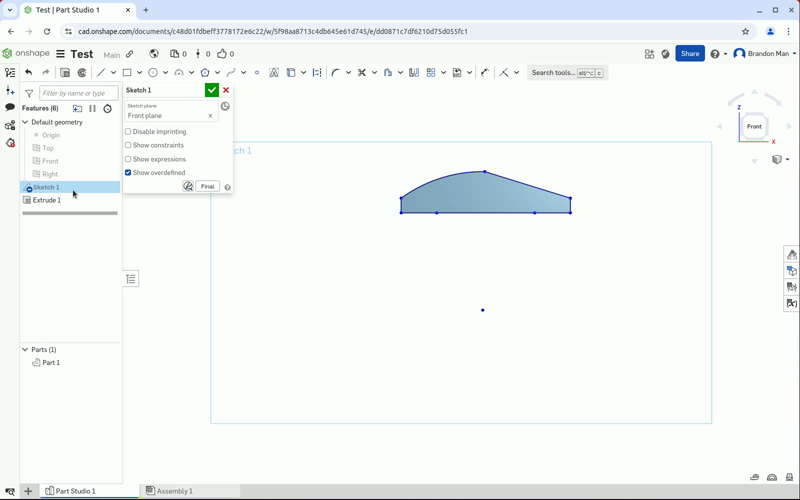
mouse_move(229, 92)
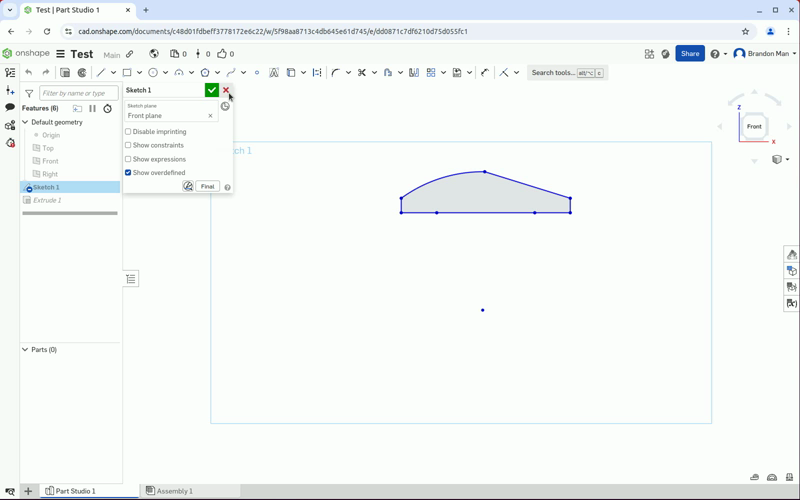
click(229, 92)
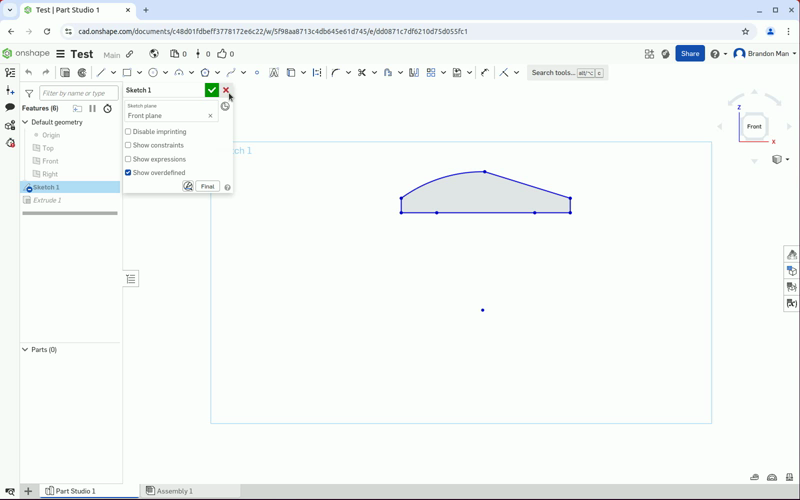
key(shift+s)
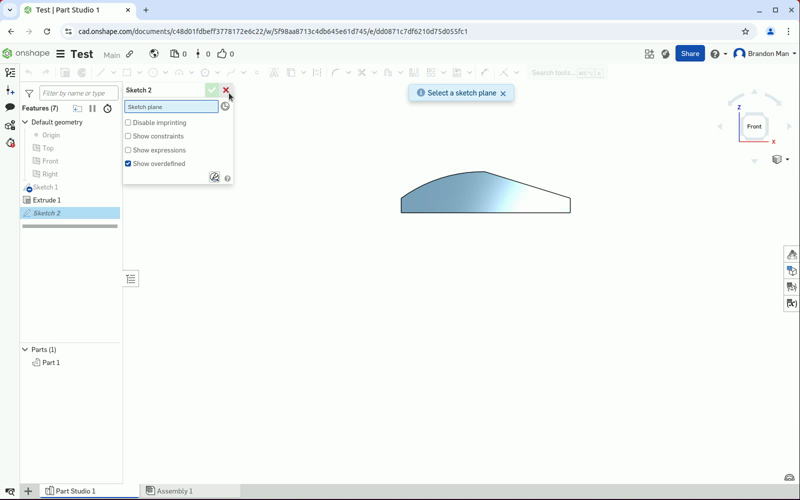
mouse_move(73, 163)
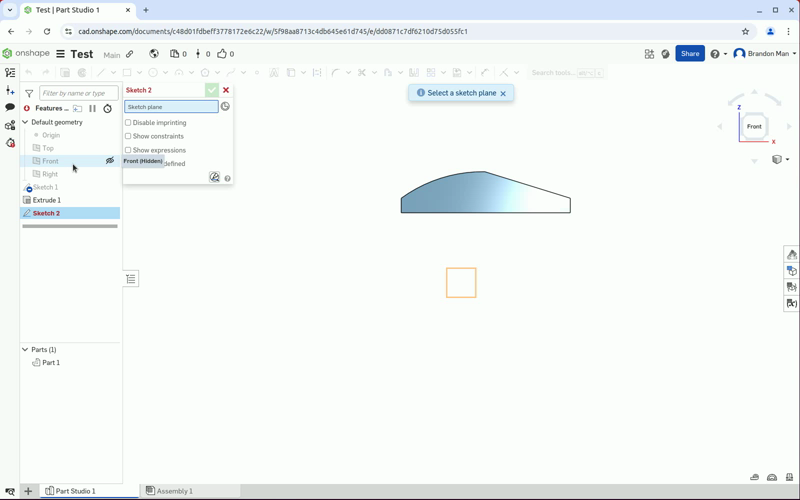
click(73, 163)
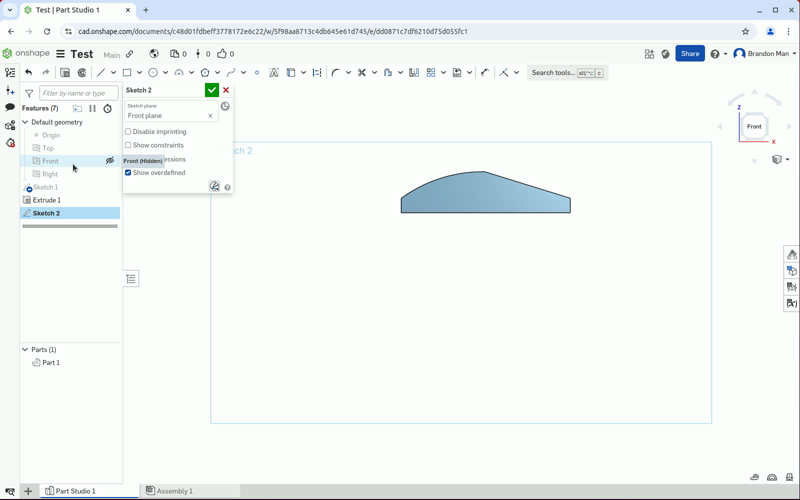
mouse_move(73, 352)
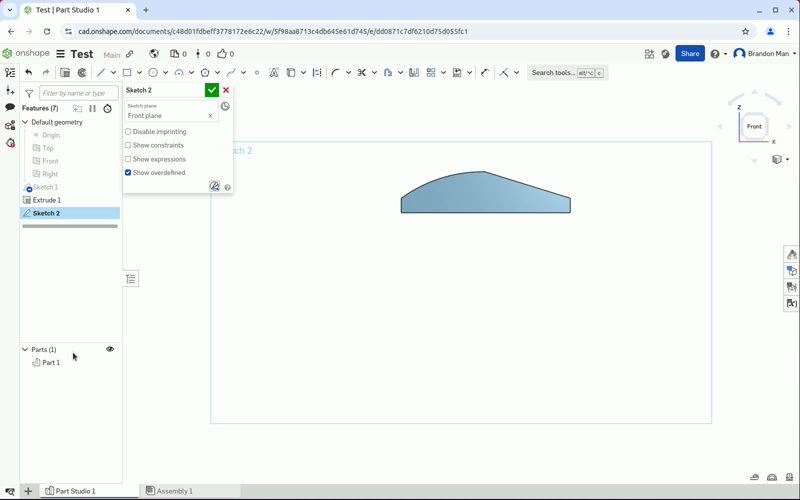
key(y)
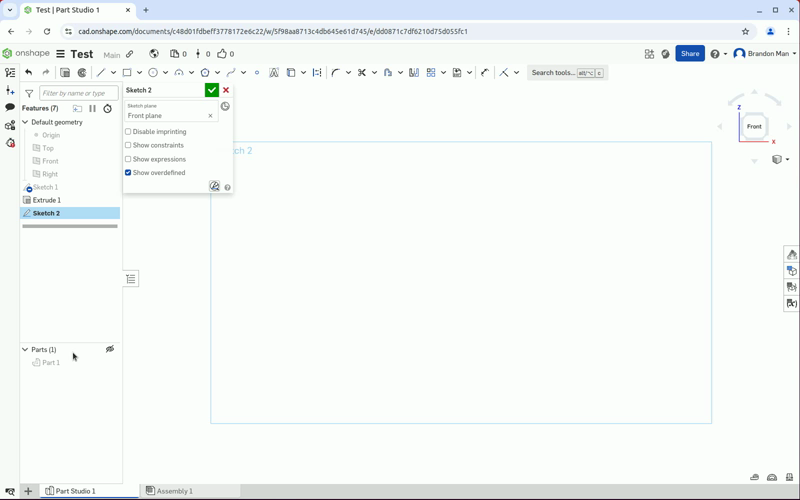
key(a)
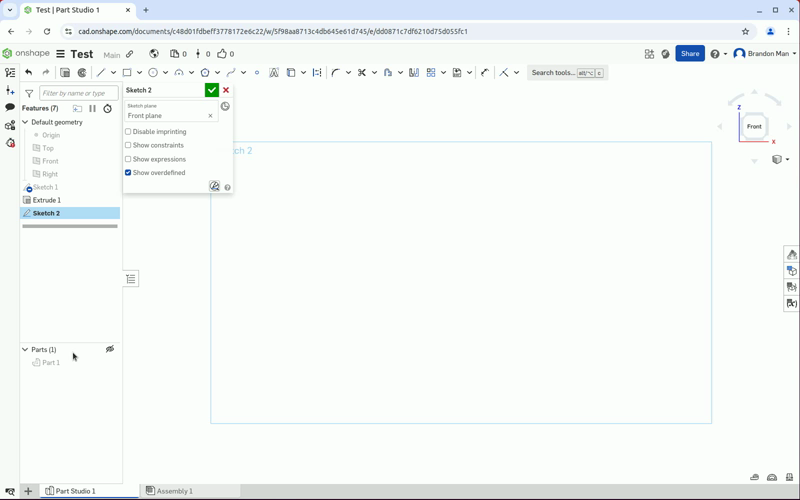
key_down(shift)
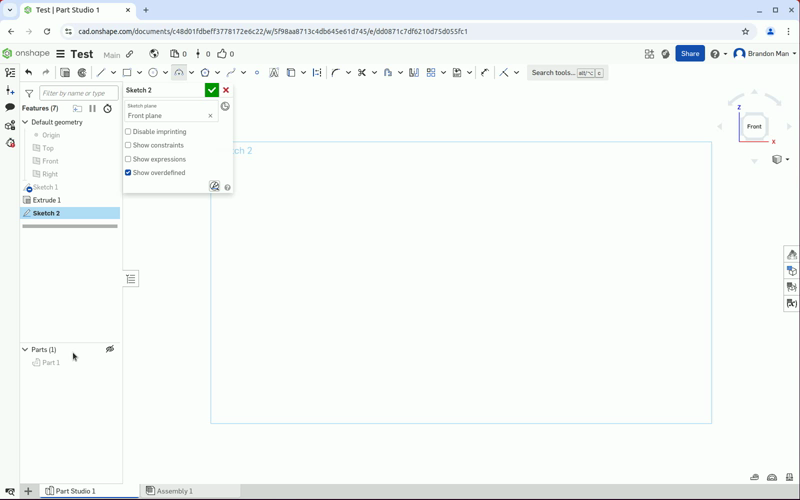
mouse_move(436, 212)
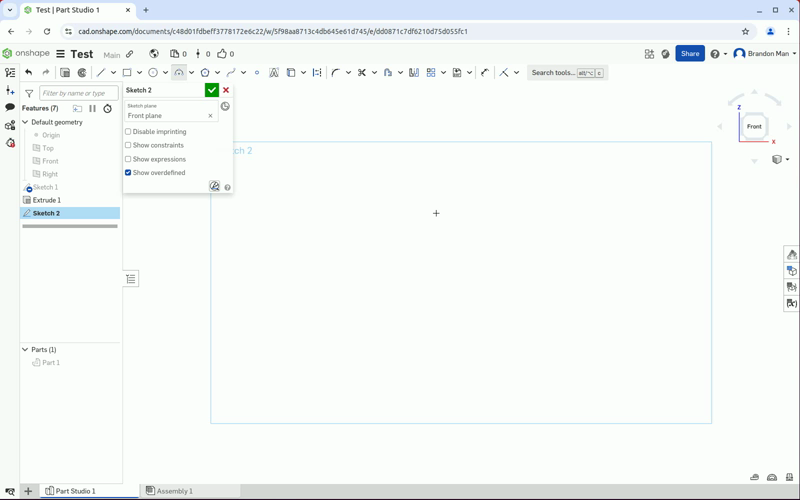
click(436, 212)
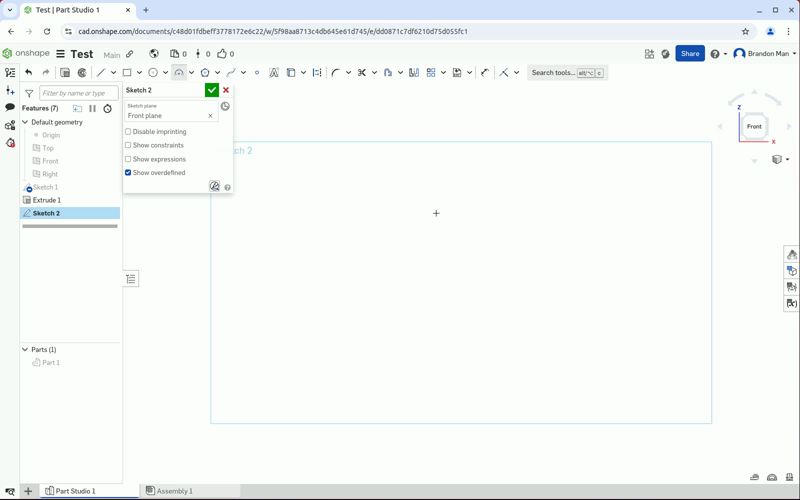
key_up(shift)
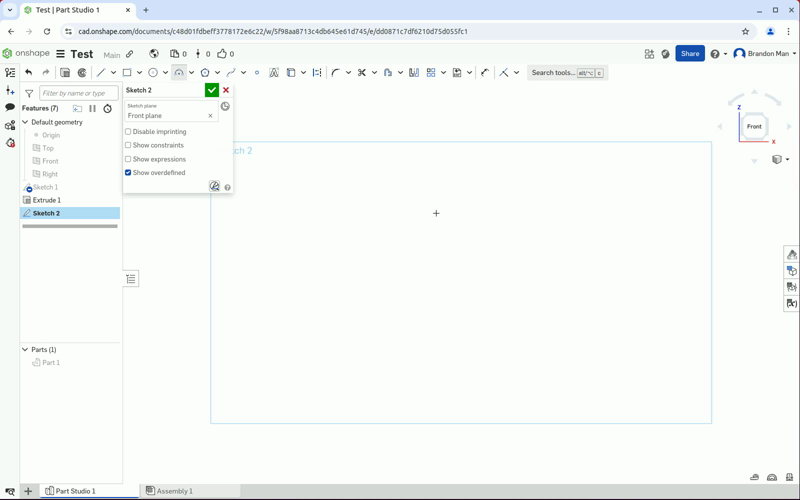
key_down(shift)
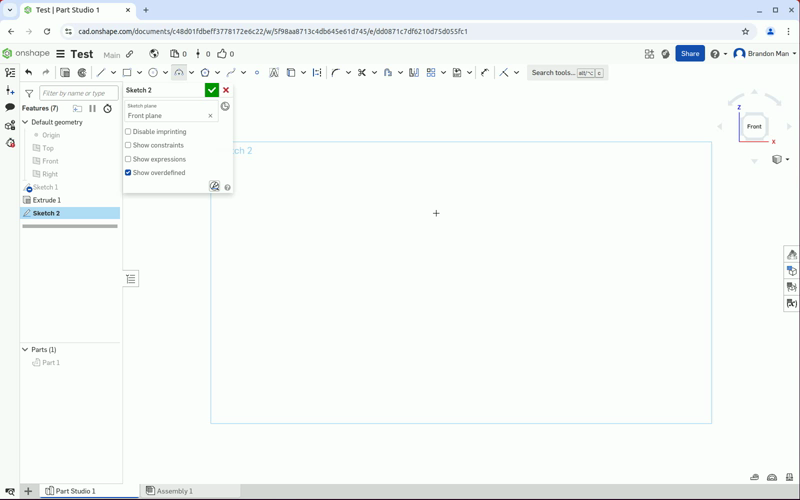
mouse_move(460, 232)
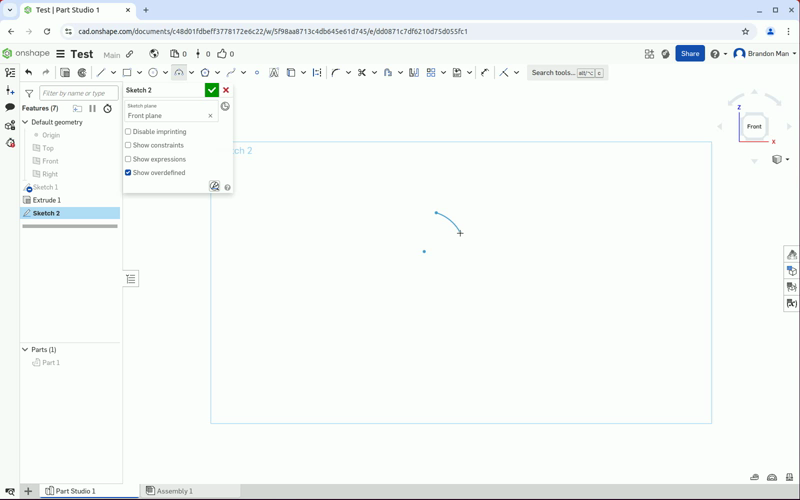
click(460, 232)
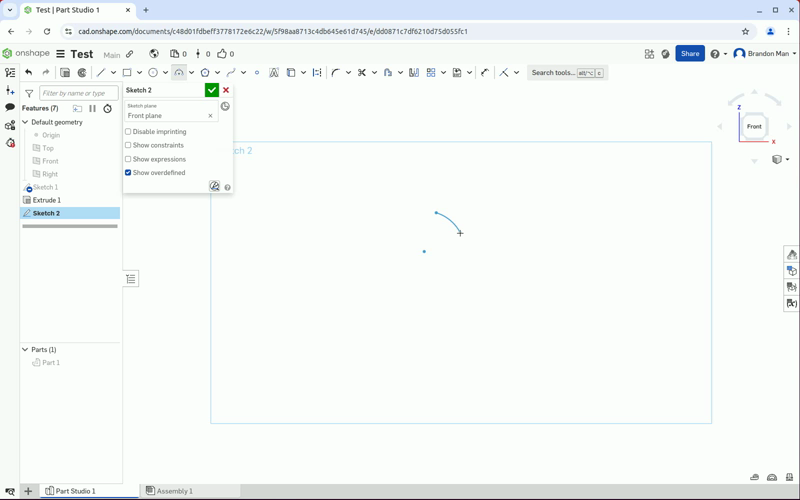
mouse_move(447, 224)
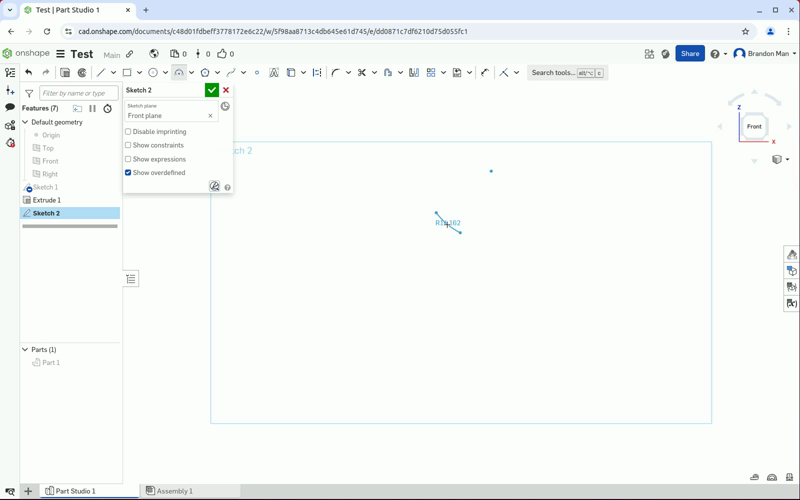
click(447, 224)
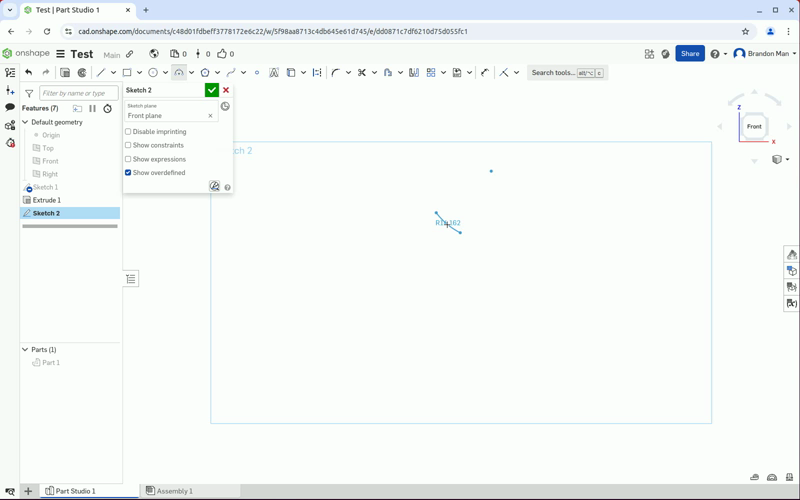
key_up(shift)
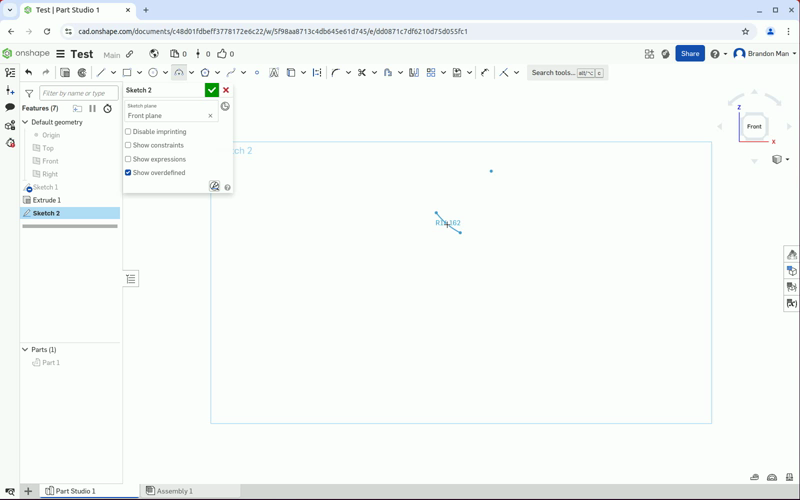
key(esc)
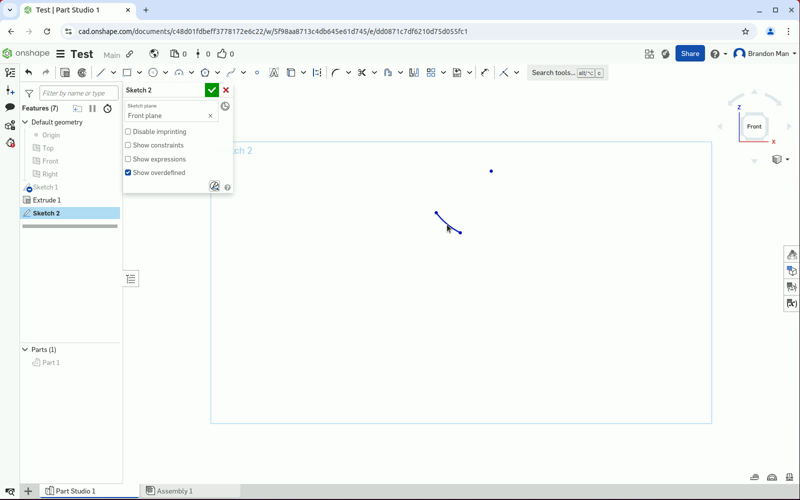
key(l)
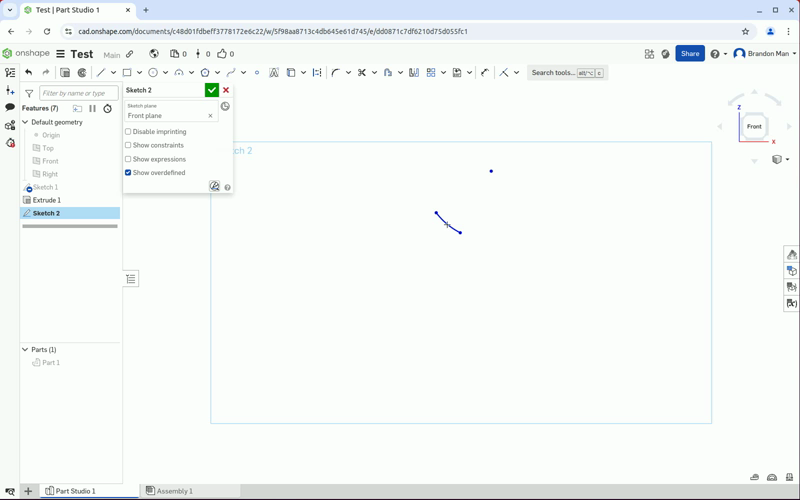
mouse_move(460, 232)
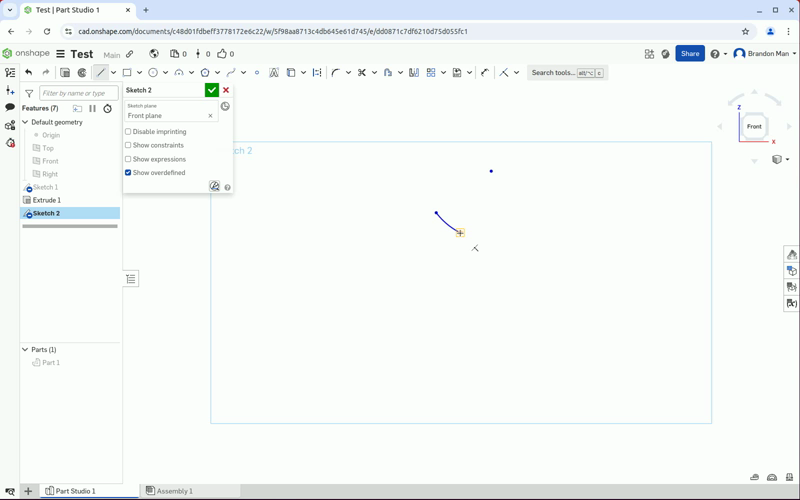
click(460, 232)
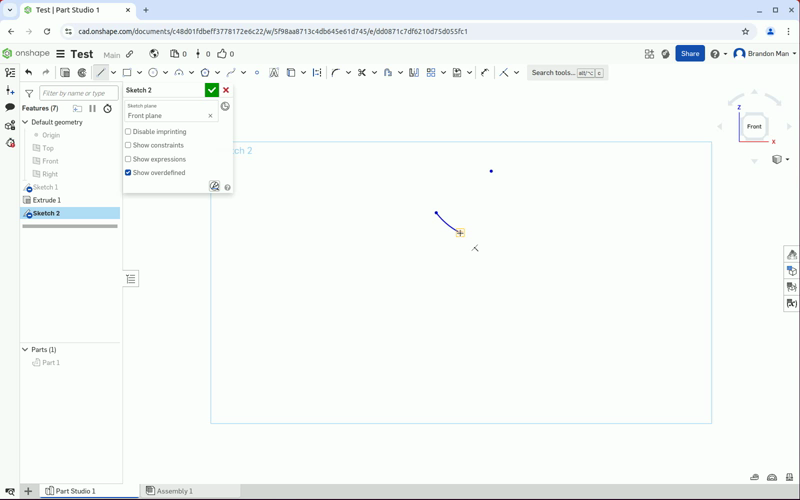
key_down(shift)
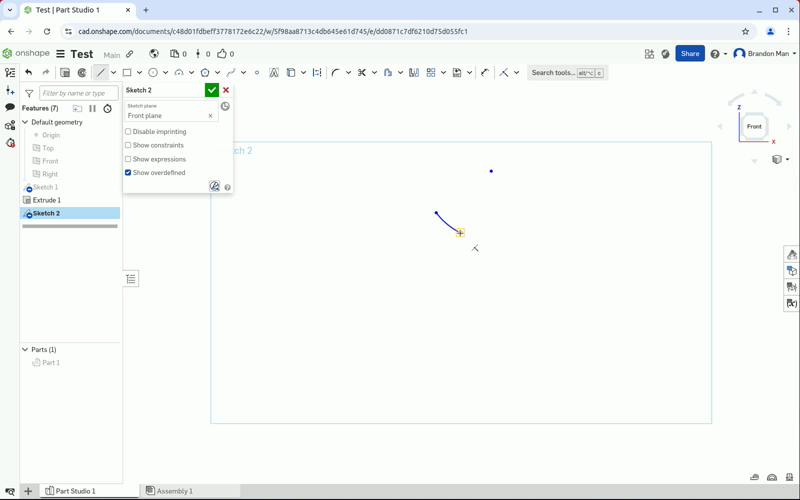
mouse_move(490, 232)
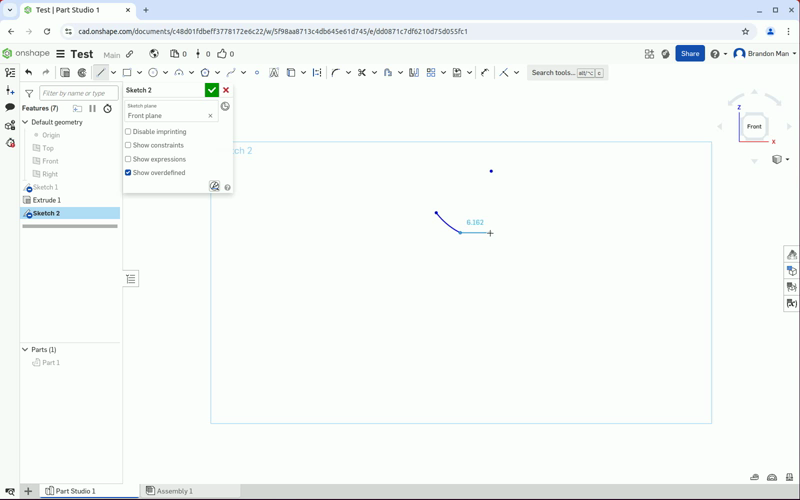
mouse_move(460, 282)
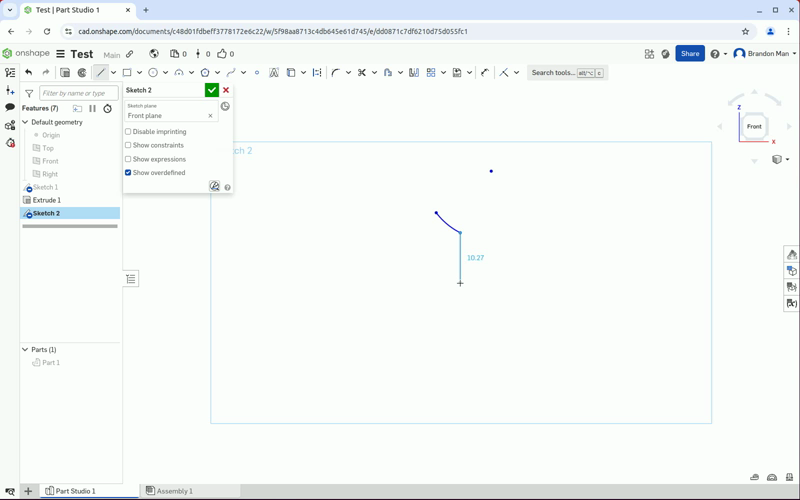
click(460, 282)
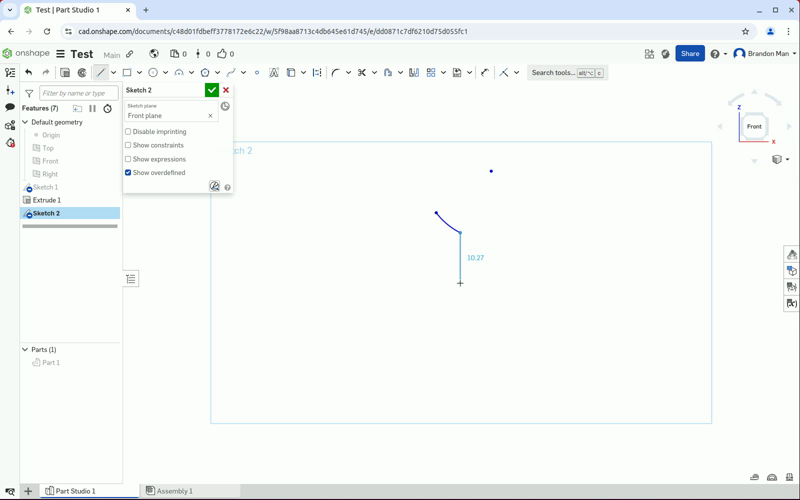
key_up(shift)
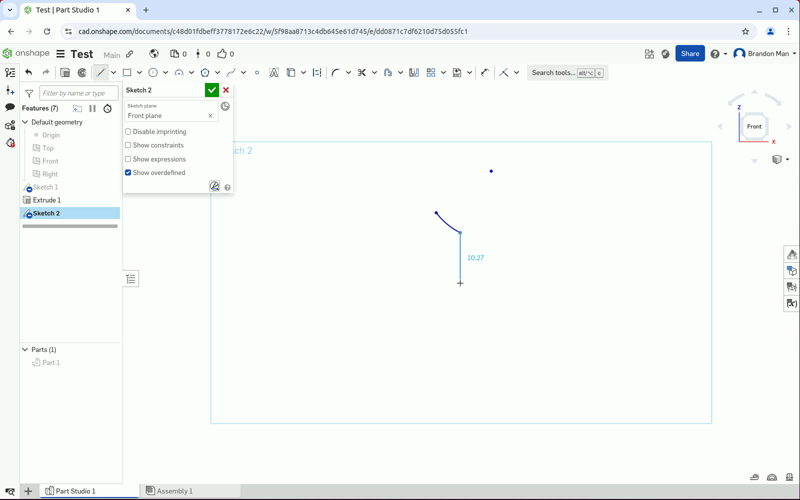
key_down(shift)
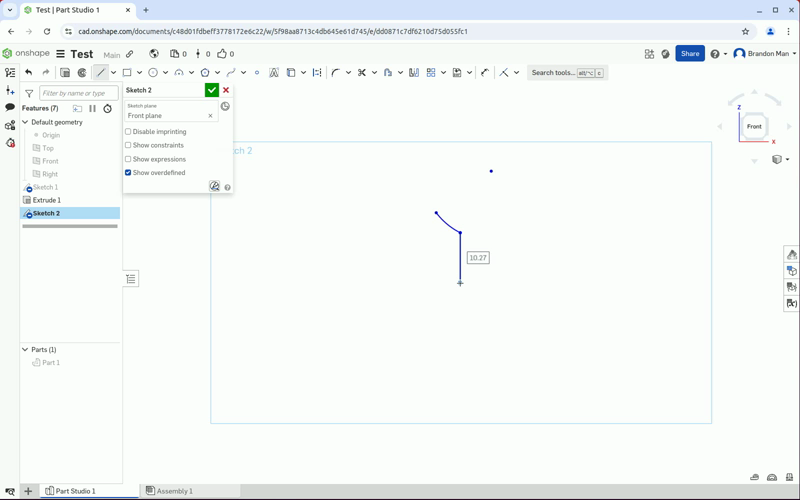
mouse_move(490, 282)
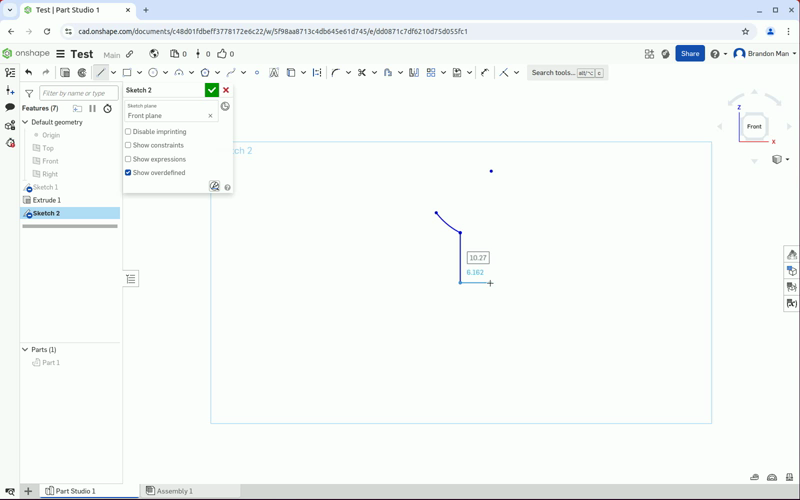
mouse_move(511, 282)
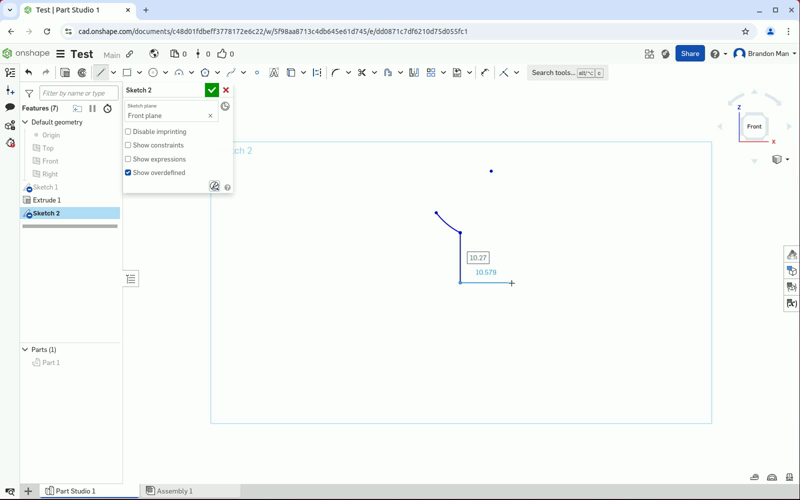
click(511, 282)
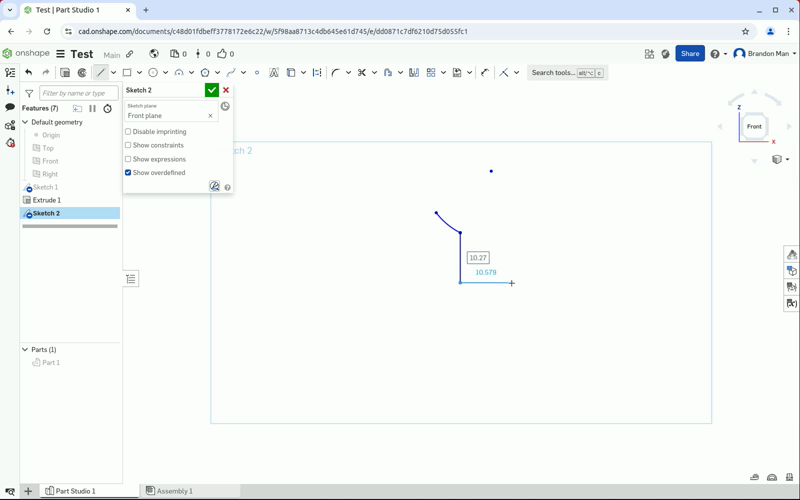
key_up(shift)
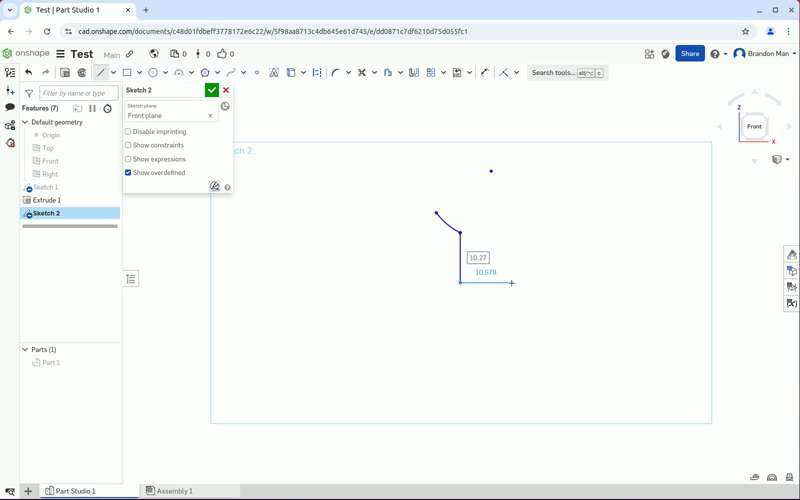
key_down(shift)
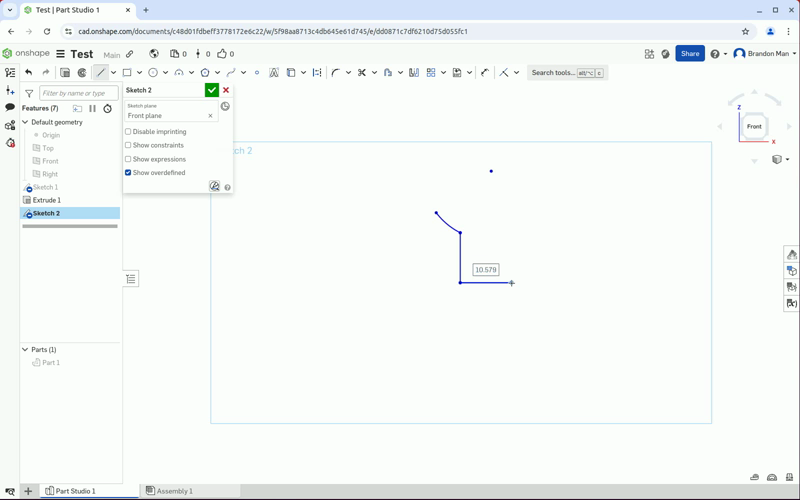
mouse_move(541, 282)
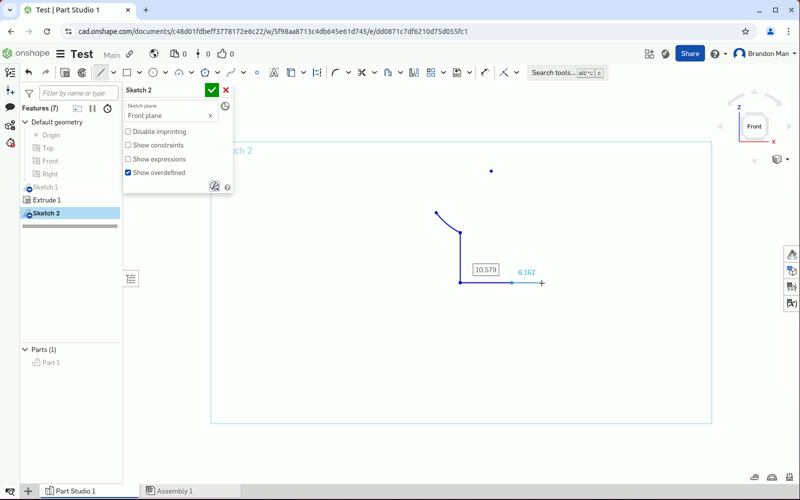
mouse_move(511, 232)
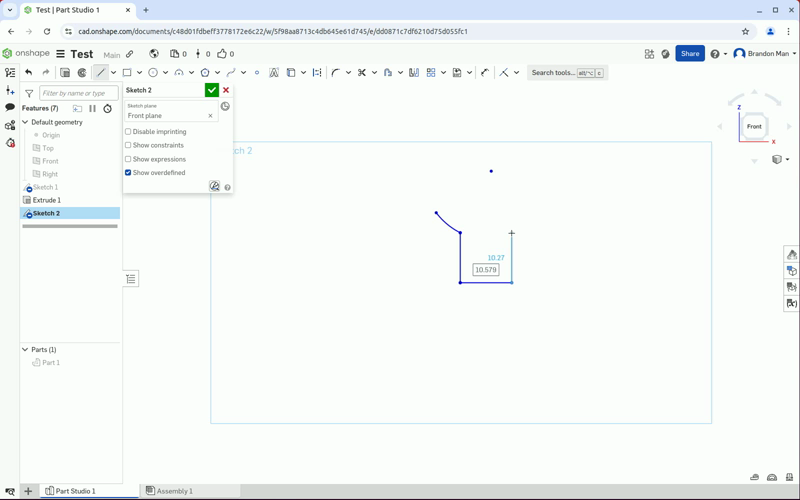
click(511, 232)
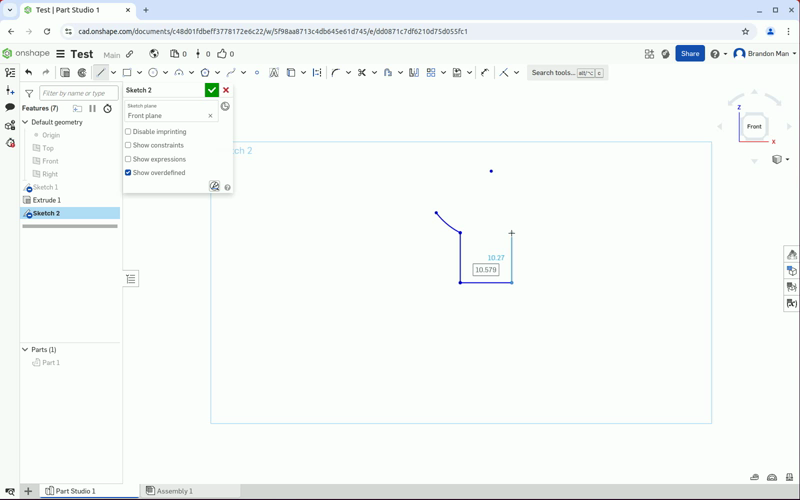
key_up(shift)
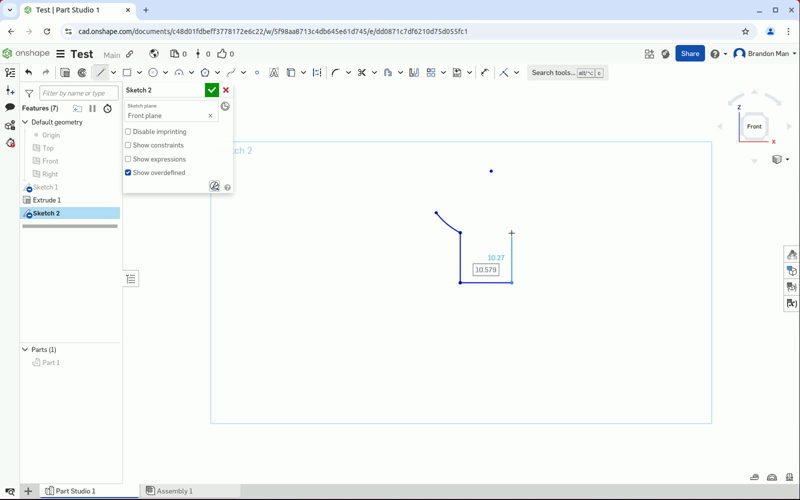
key(esc)
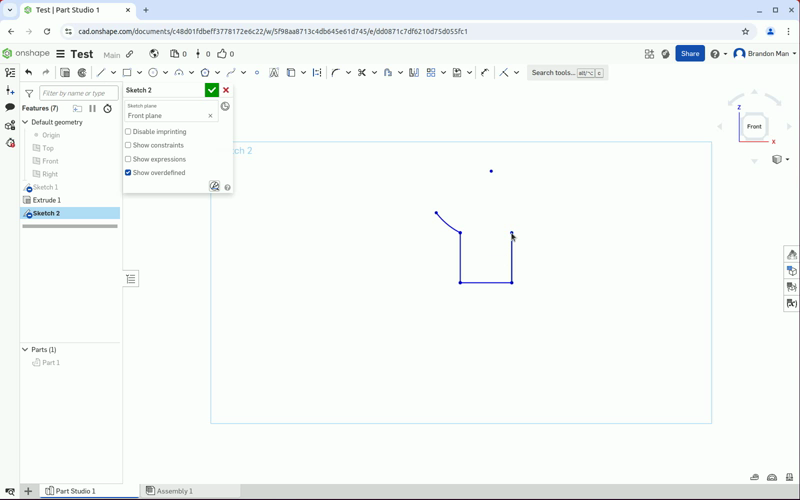
key(a)
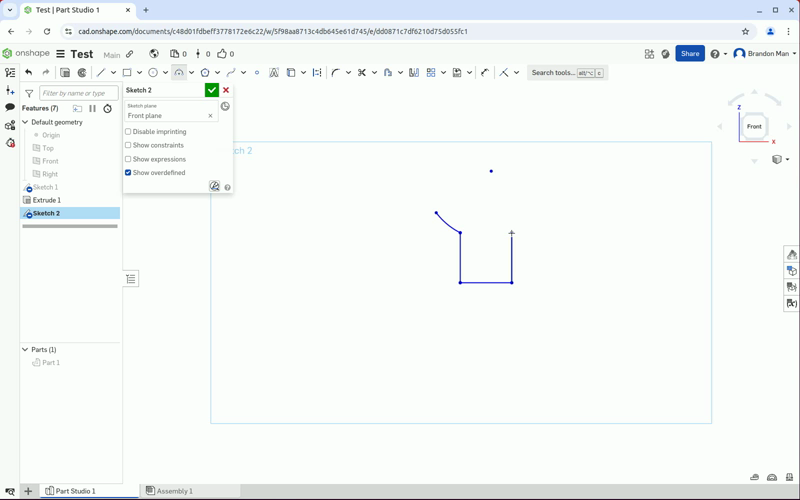
mouse_move(511, 232)
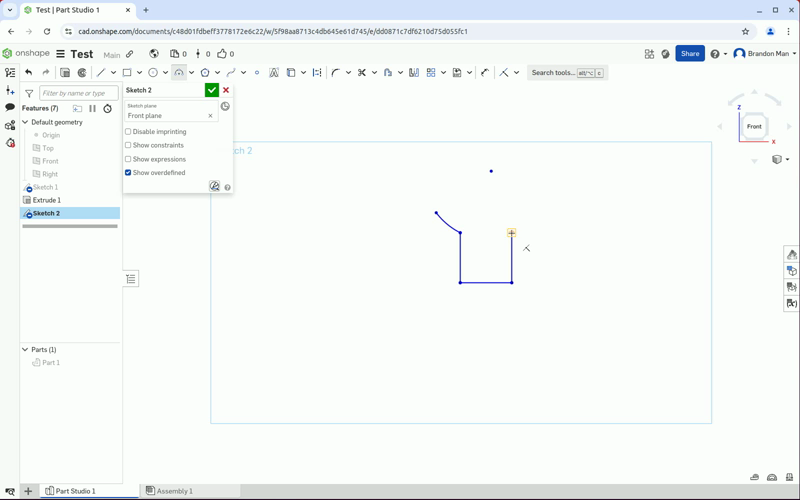
click(511, 232)
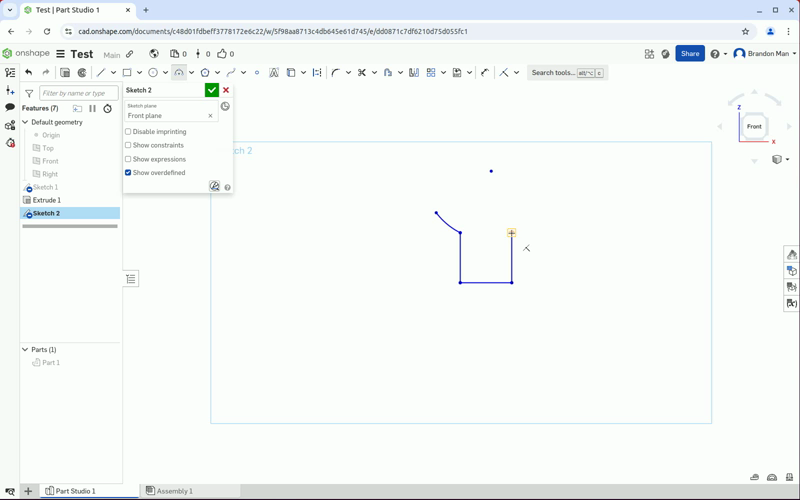
key_down(shift)
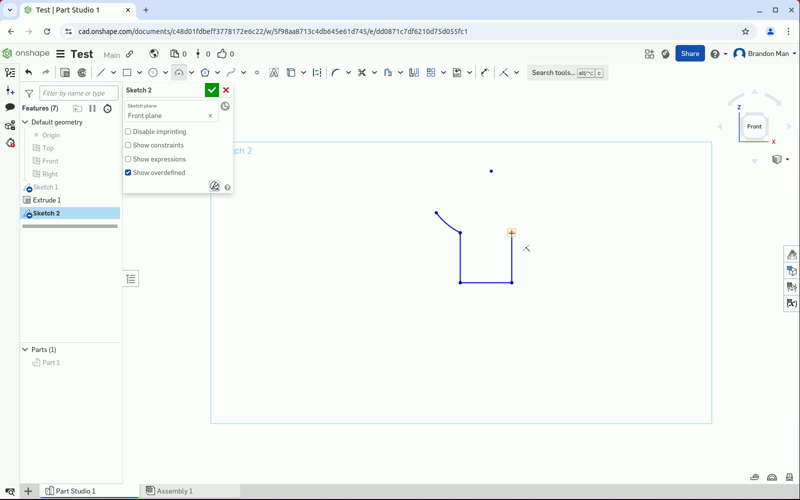
mouse_move(535, 212)
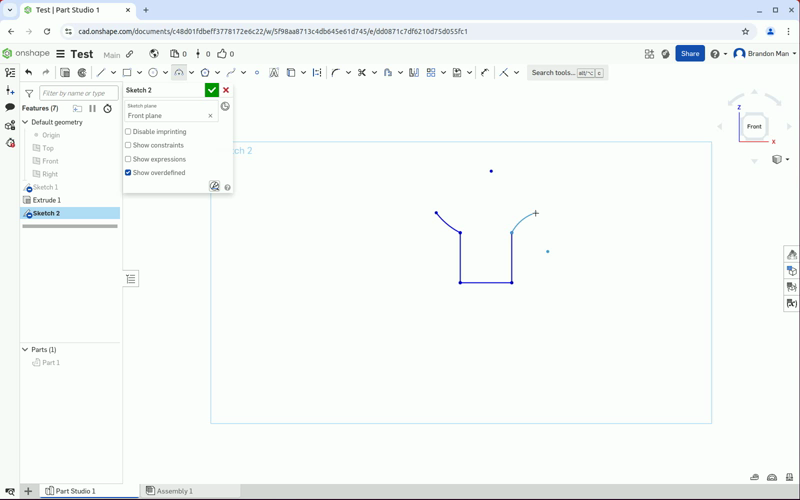
click(535, 212)
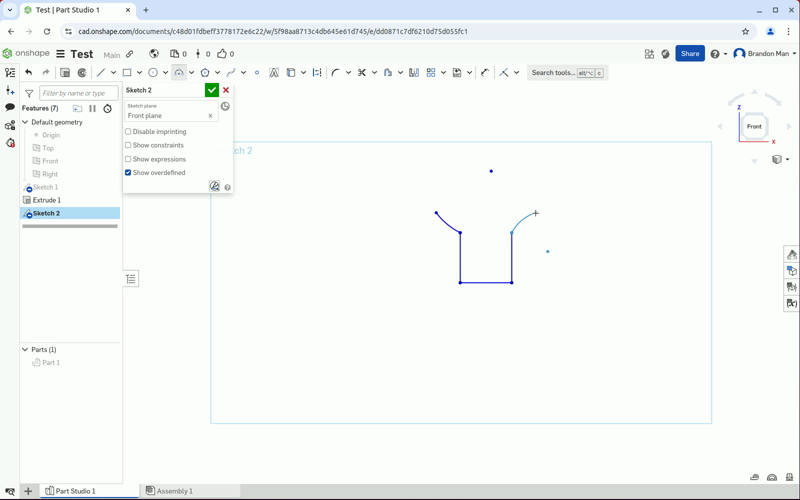
mouse_move(525, 224)
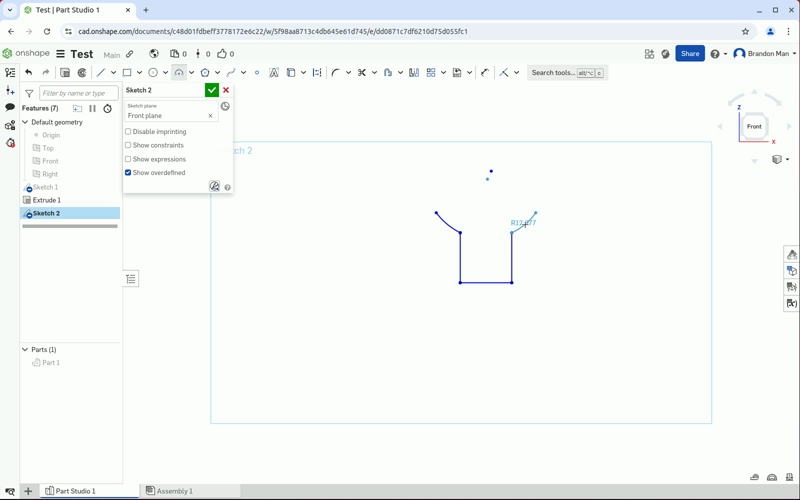
click(525, 224)
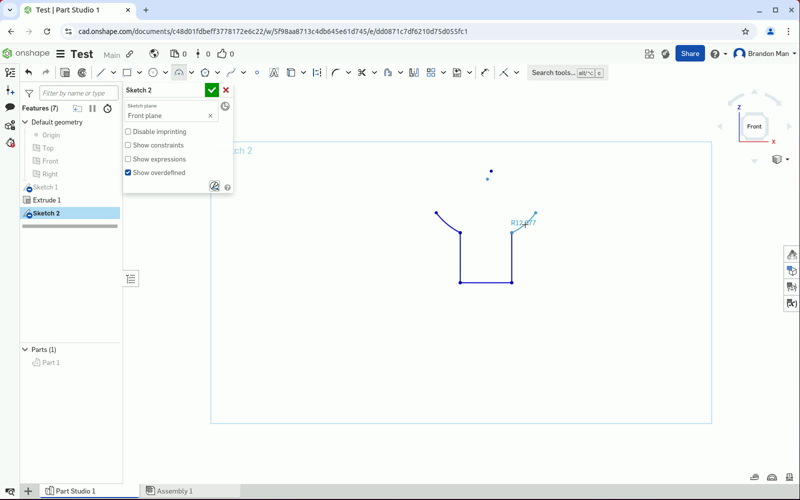
key_up(shift)
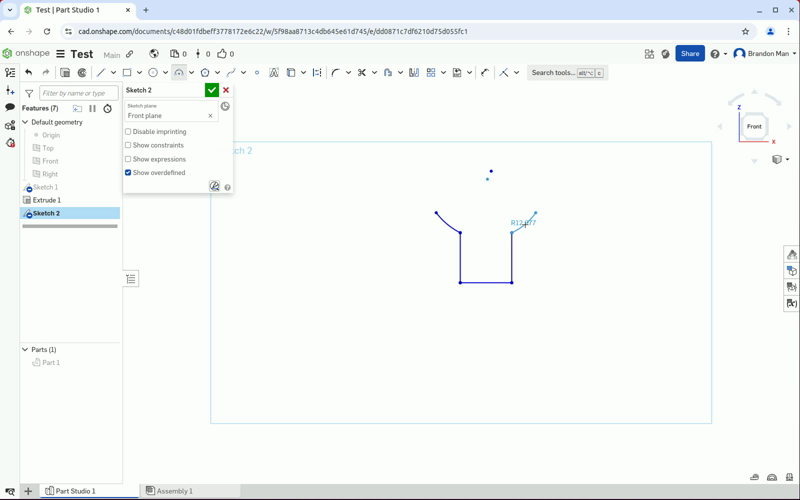
key(esc)
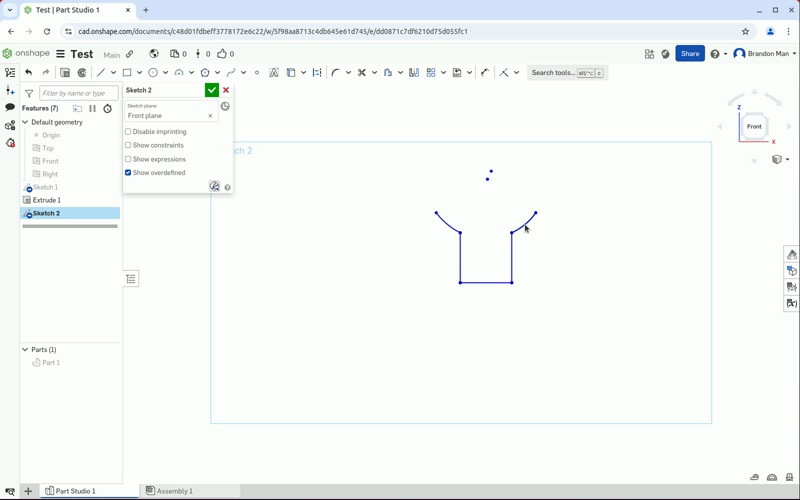
key(l)
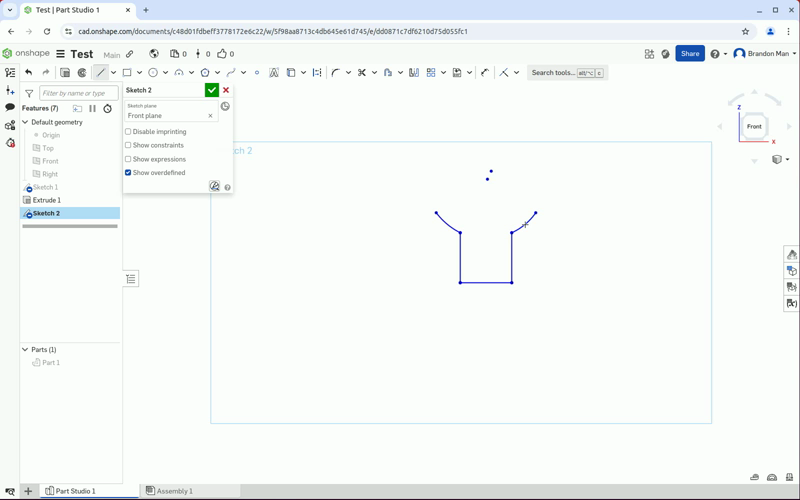
mouse_move(535, 212)
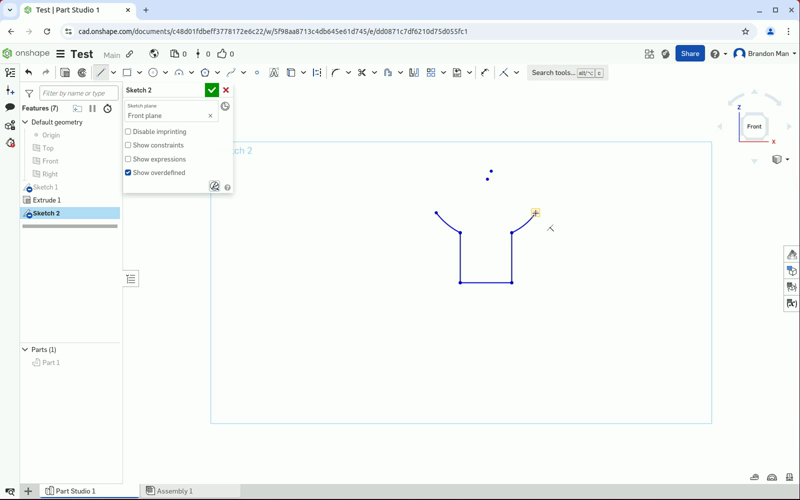
click(535, 212)
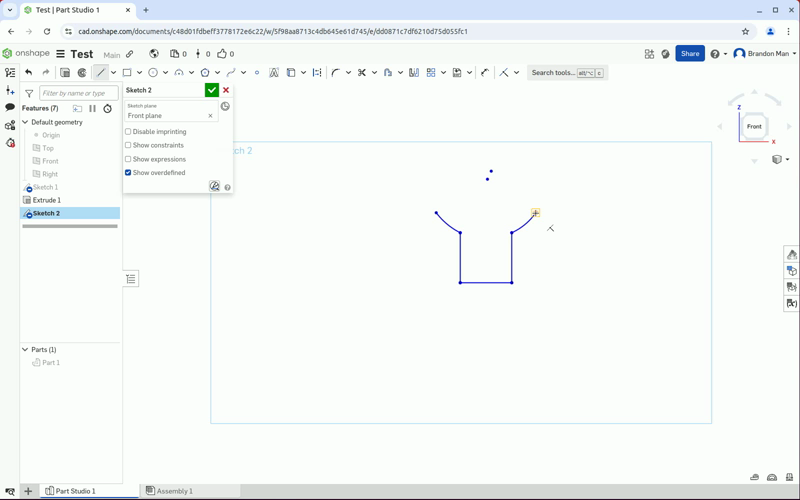
key_down(shift)
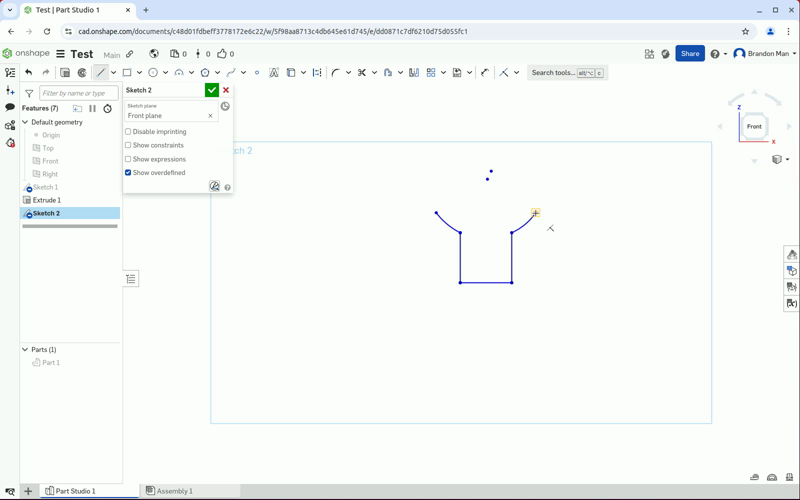
mouse_move(436, 212)
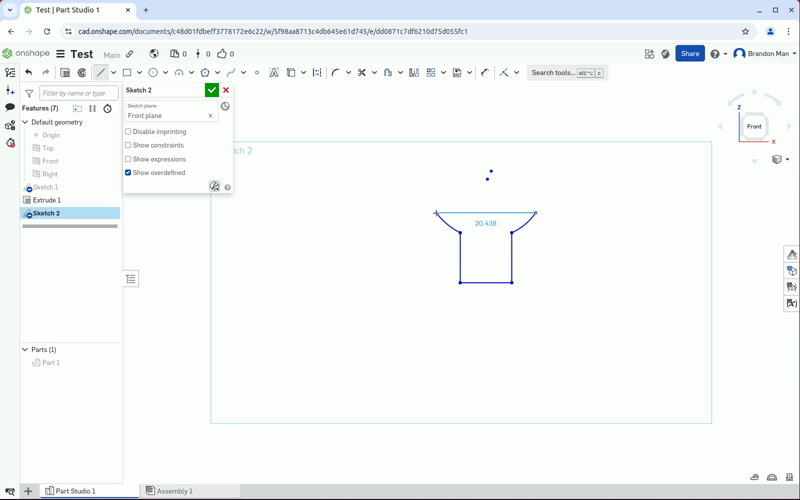
key_up(shift)
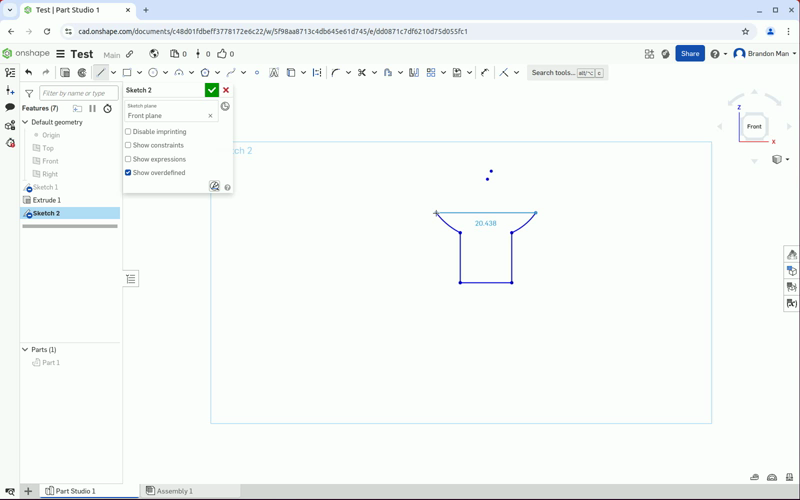
click(436, 212)
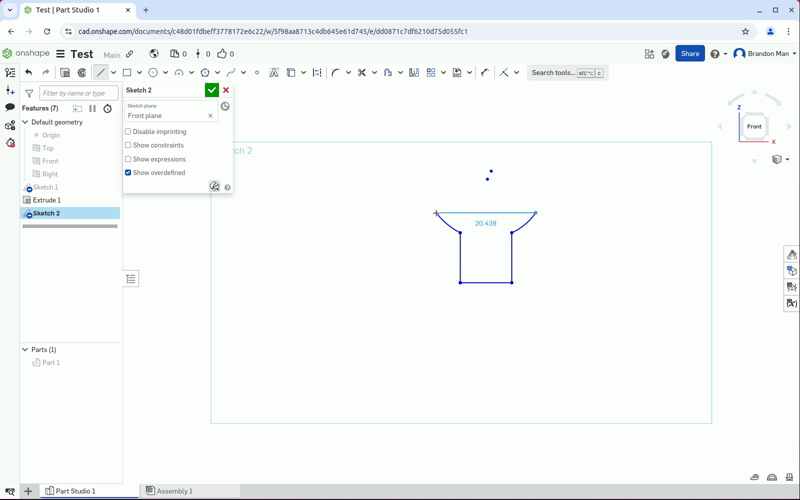
key(esc)
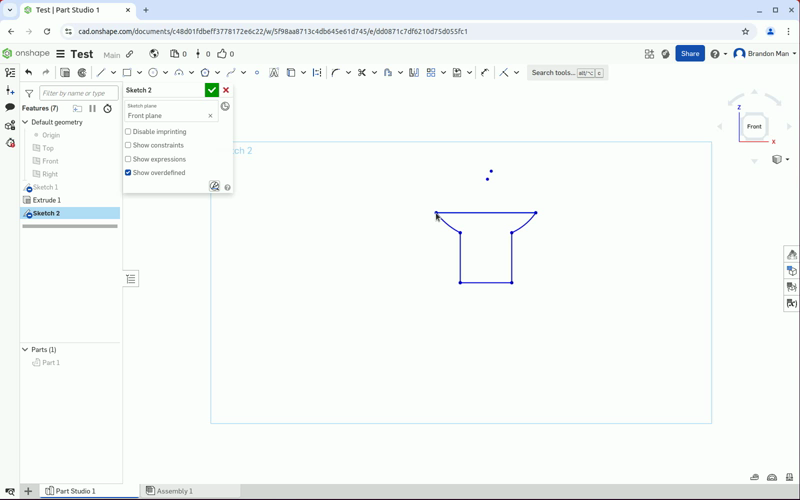
mouse_move(482, 258)
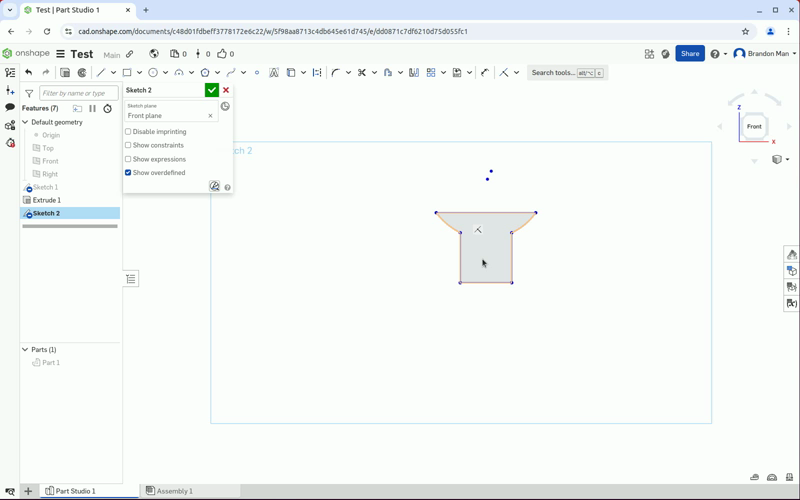
click(482, 258)
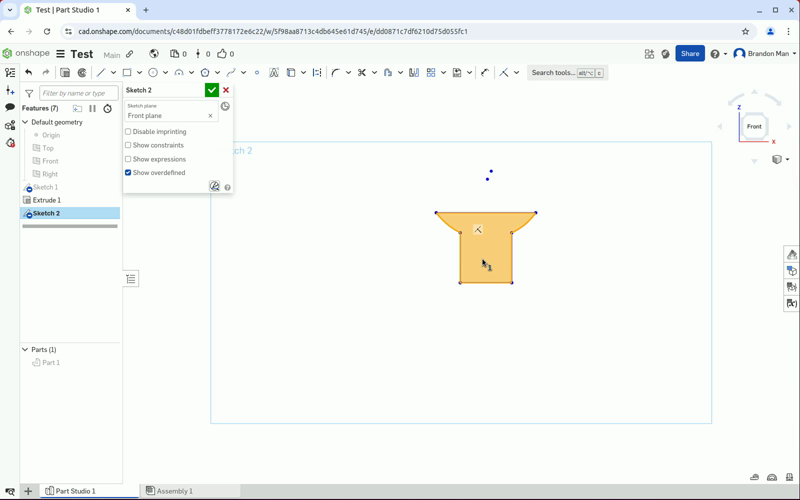
mouse_move(73, 352)
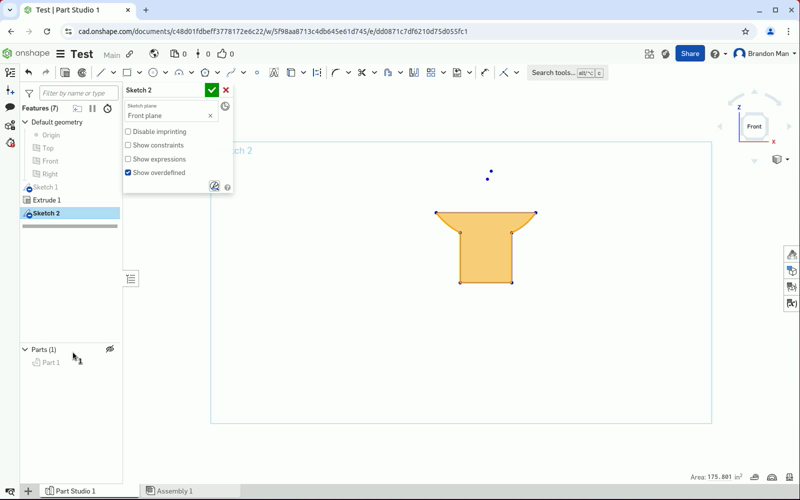
key(shift+y)
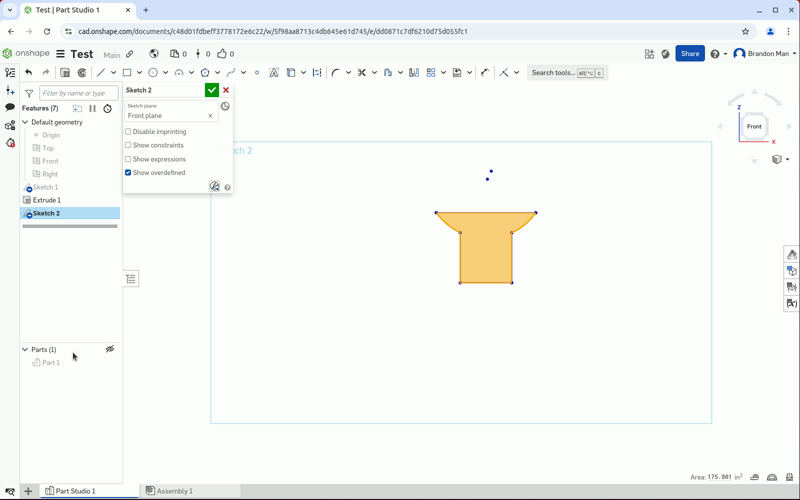
key(shift+e)
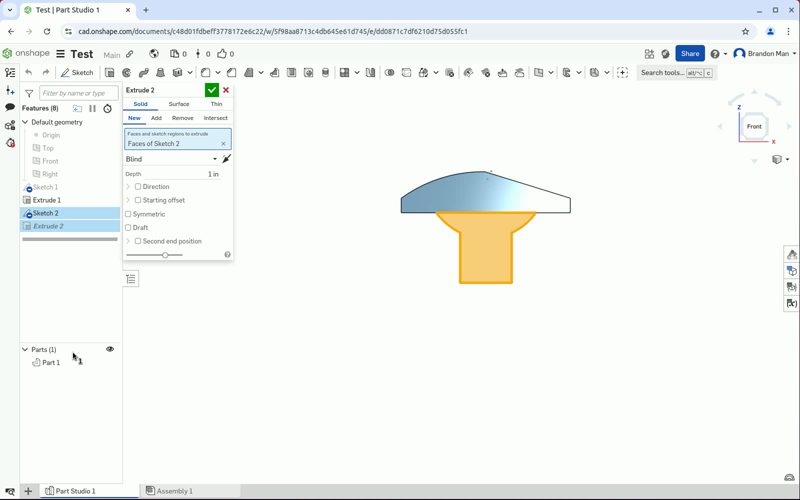
mouse_move(143, 106)
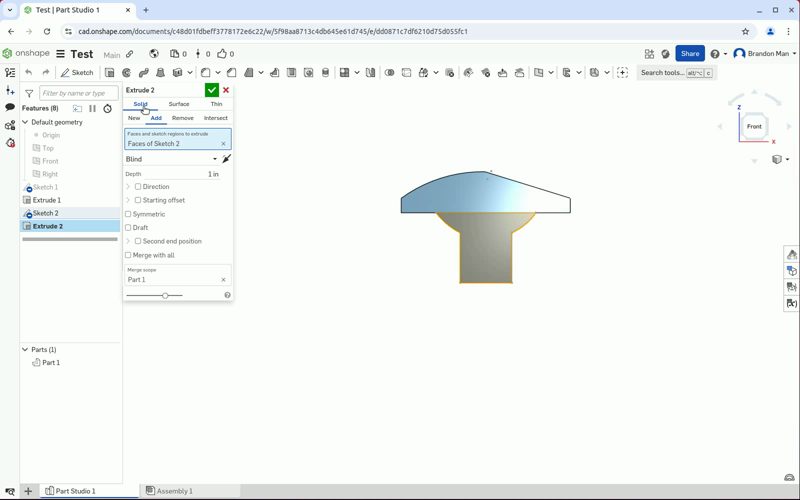
click(143, 106)
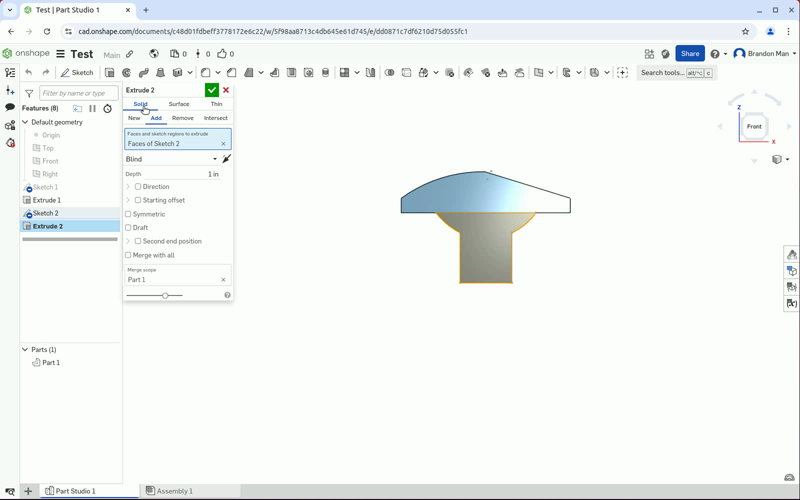
mouse_move(137, 120)
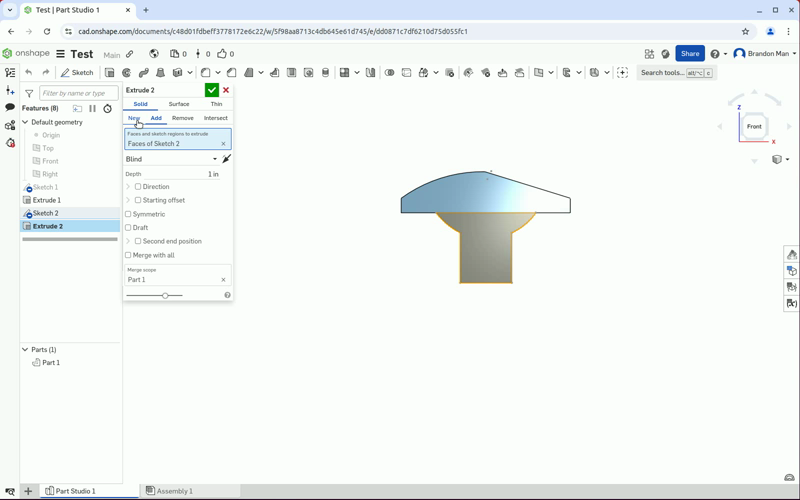
click(137, 120)
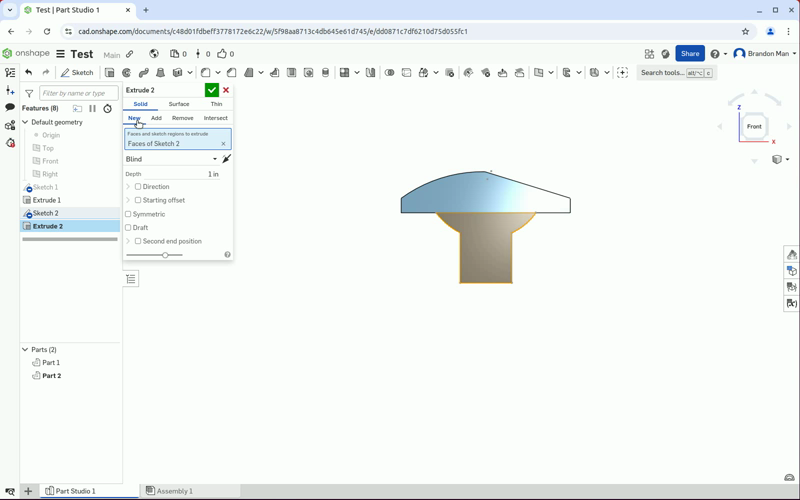
key(tab, 4)
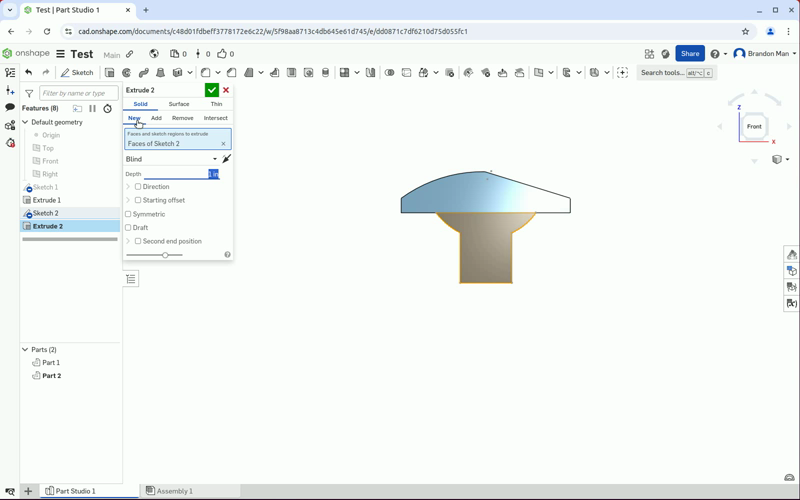
text(4.814)
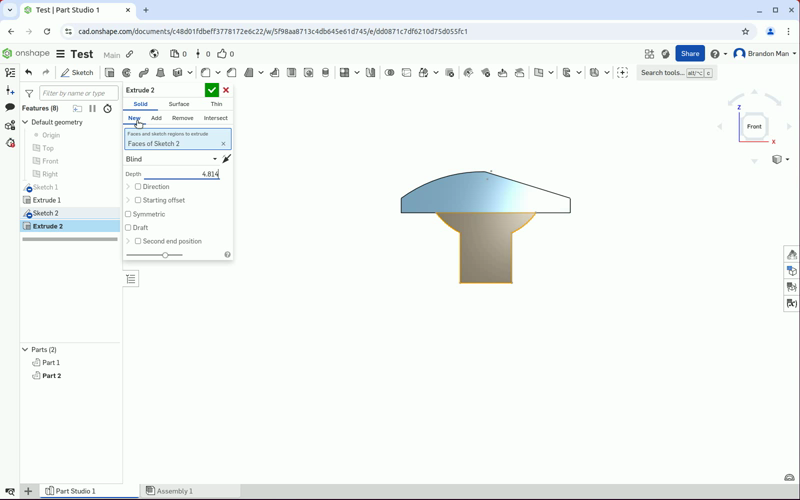
key(tab, 3)
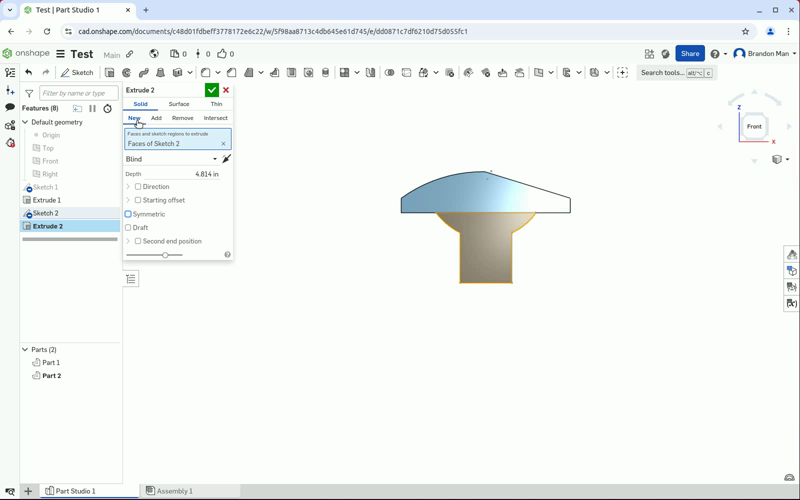
key(space)
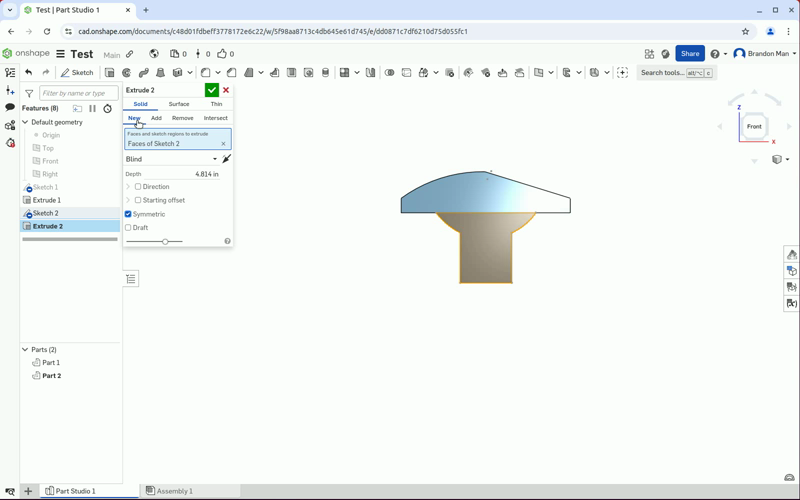
key(enter)
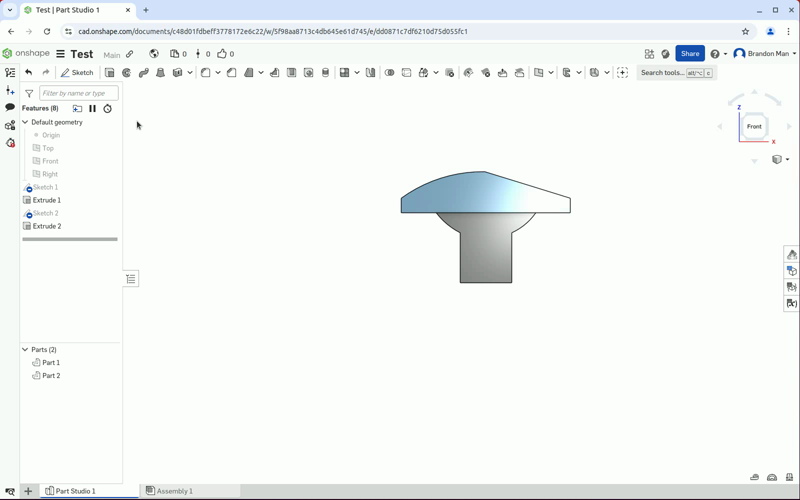
key(shift+h)
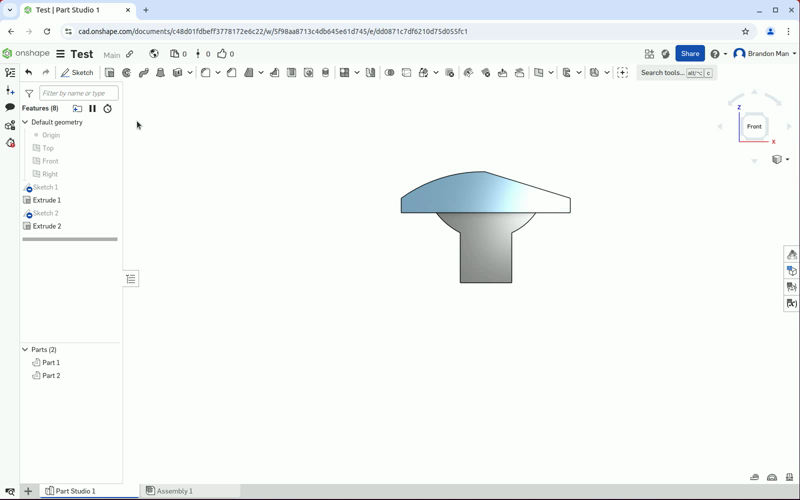
key(shift+h)
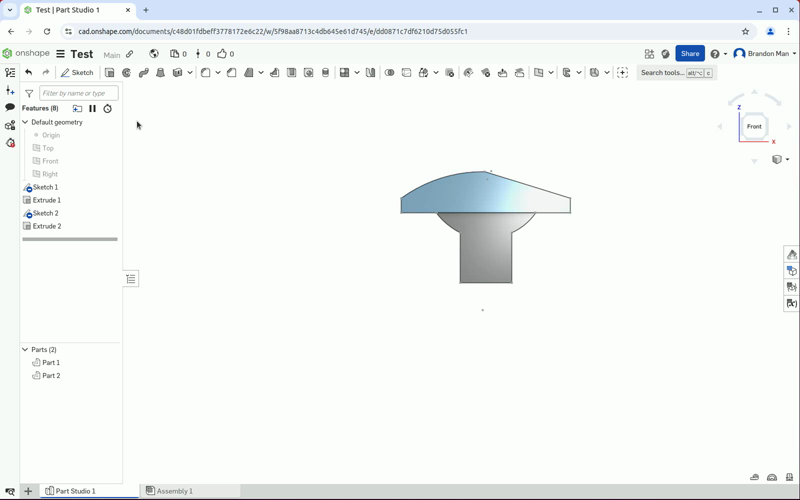
key(shift+7)
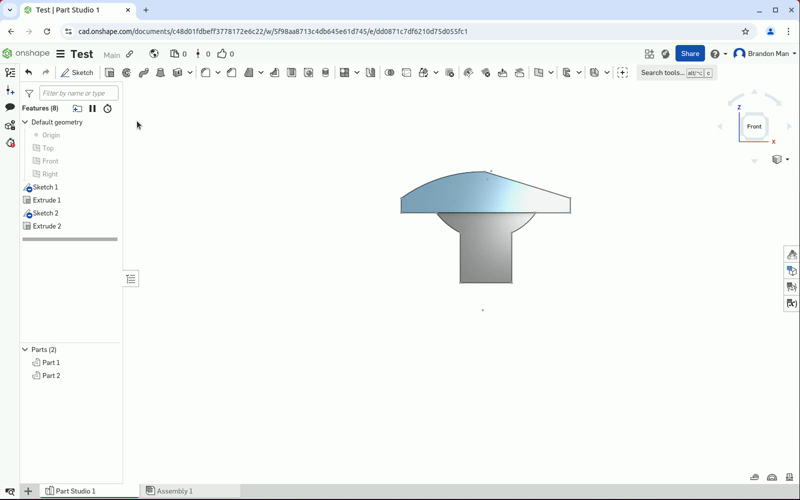
key(left, 2)
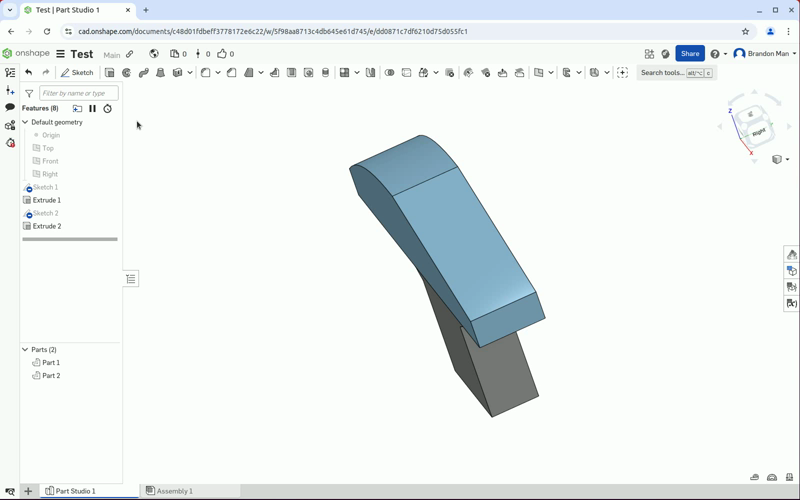
key(down, 2)
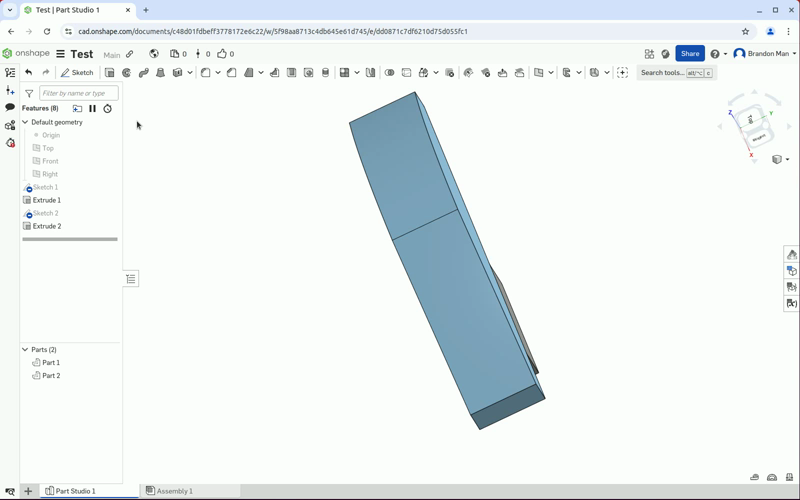
key(up, 2)
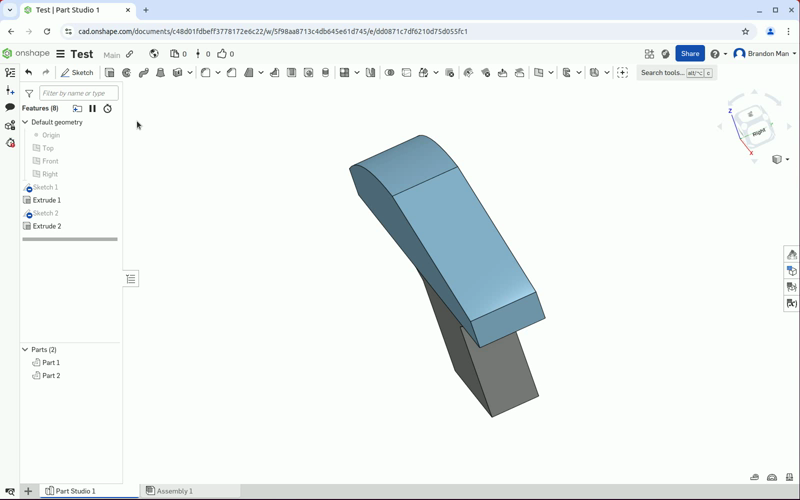
key(right, 2)
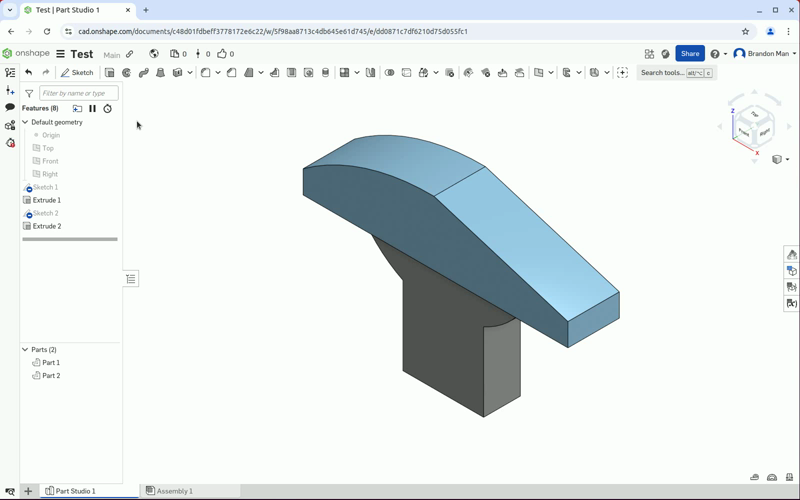
mouse_move(73, 189)
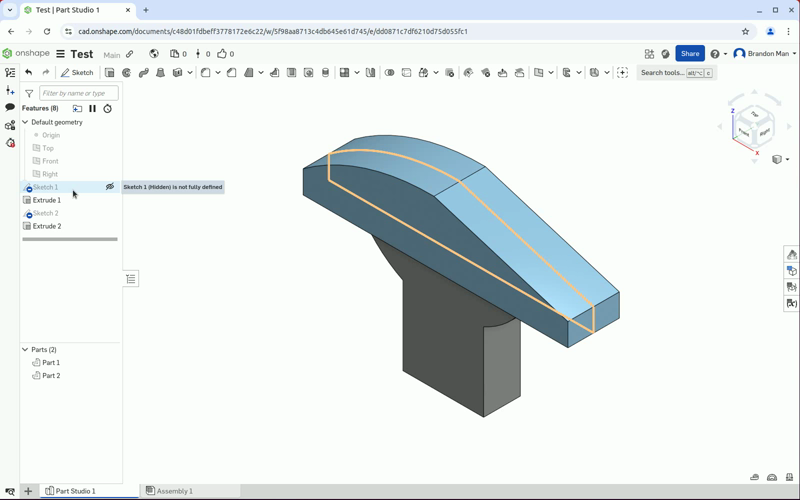
click(73, 189)